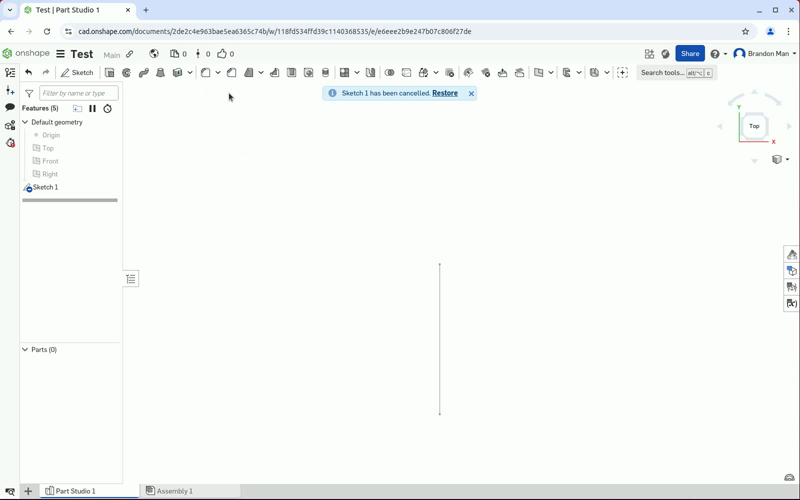
key(shift+h)
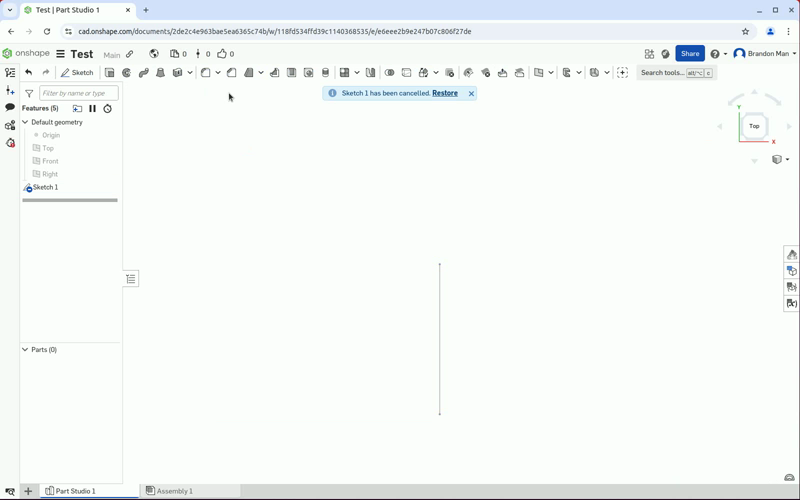
key(shift+s)
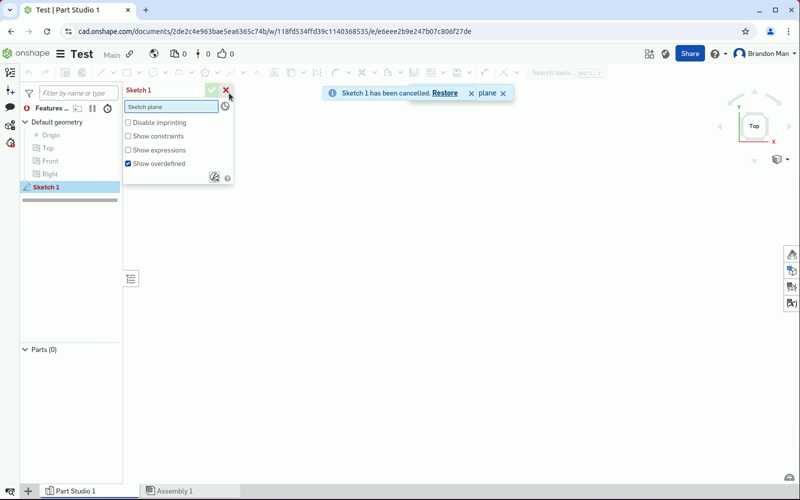
mouse_move(73, 150)
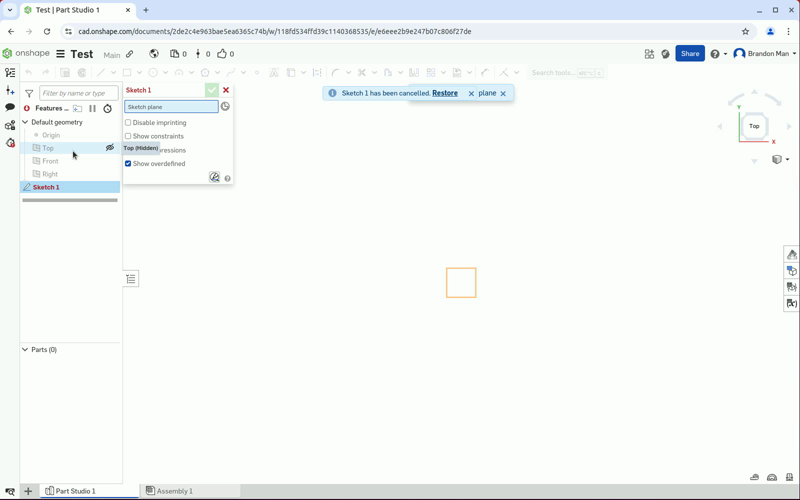
click(73, 150)
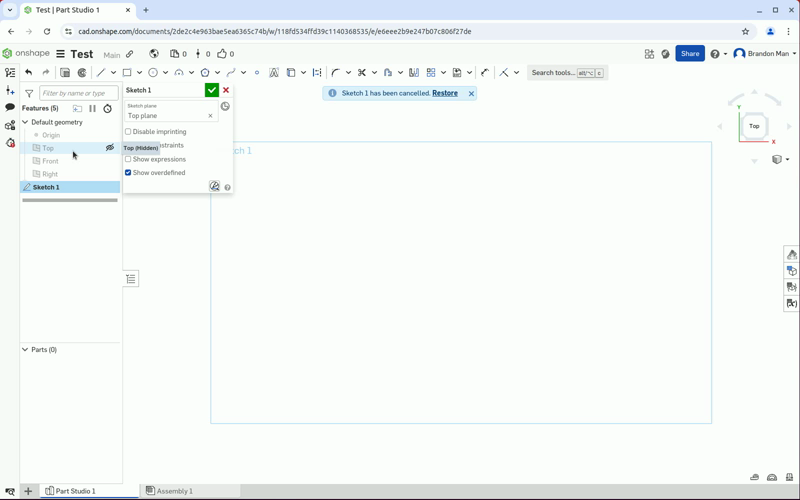
mouse_move(73, 352)
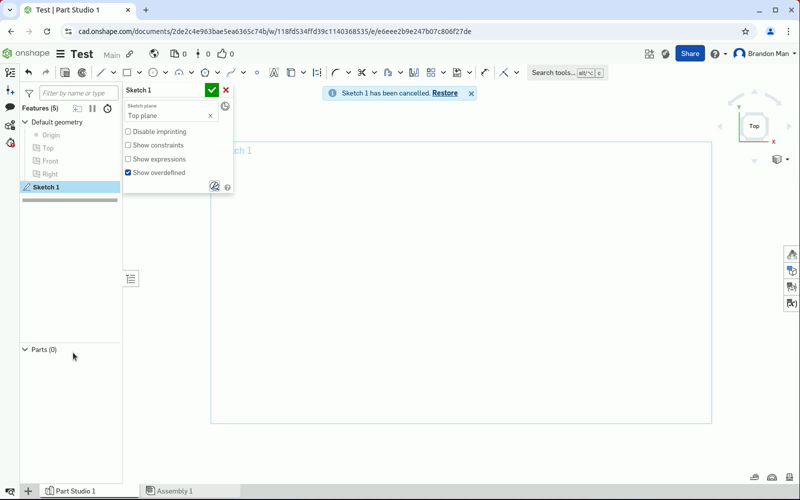
key(y)
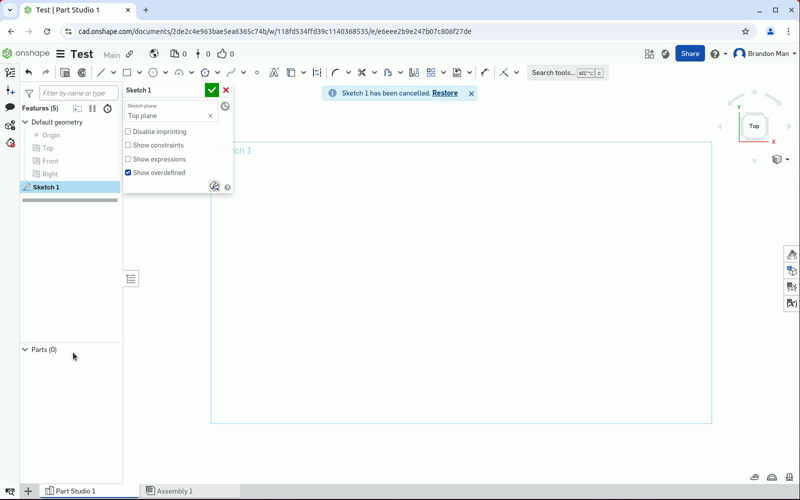
key(l)
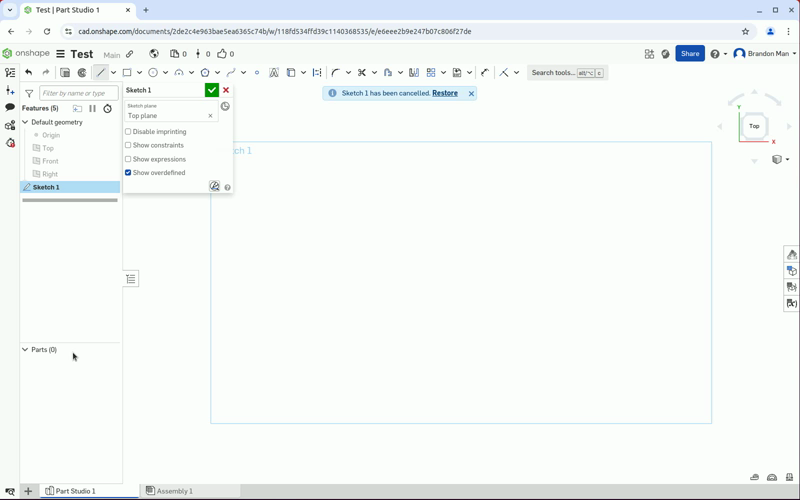
key_down(shift)
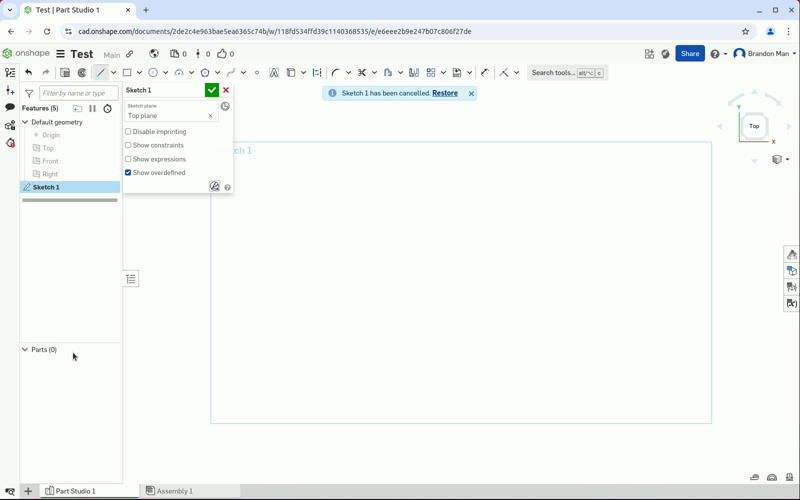
mouse_move(420, 304)
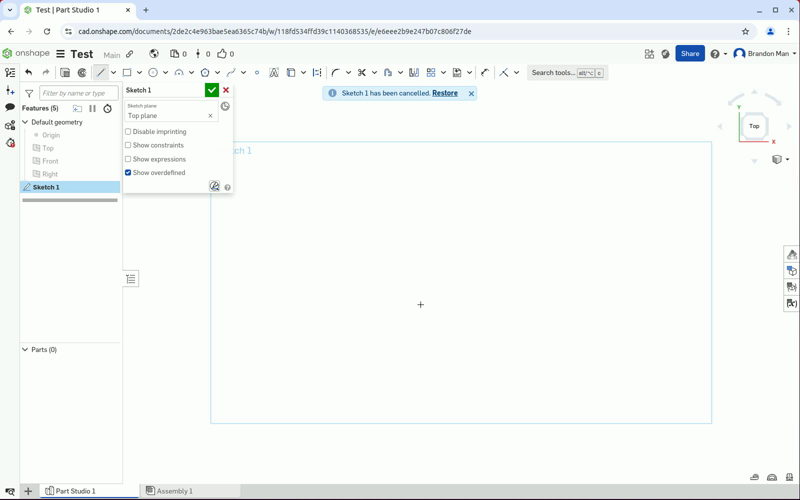
click(420, 304)
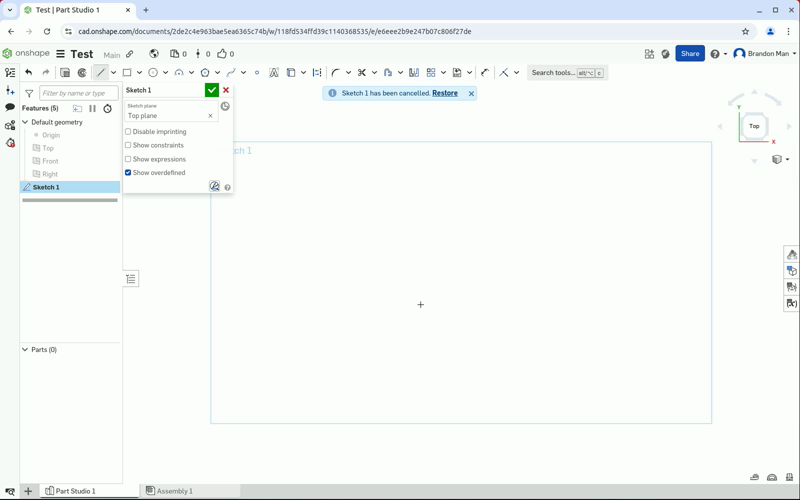
key_up(shift)
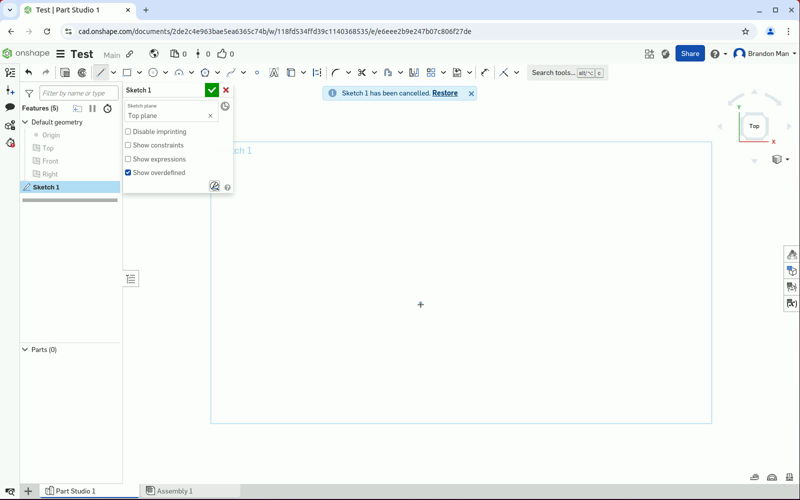
key_down(shift)
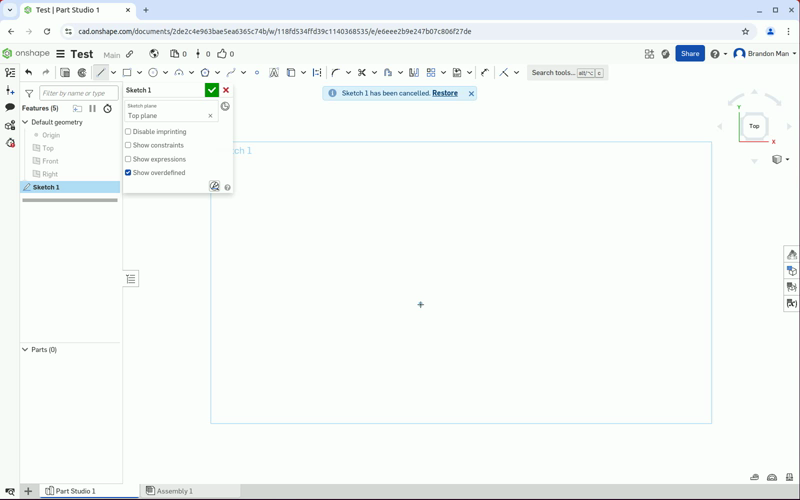
mouse_move(501, 304)
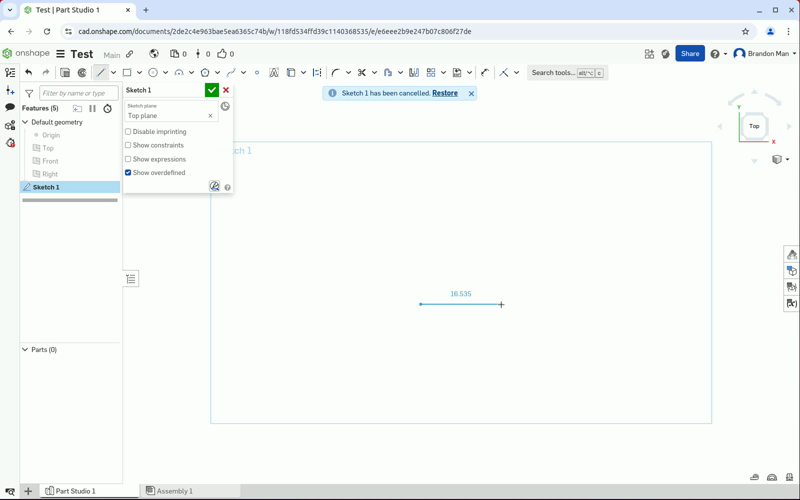
click(501, 304)
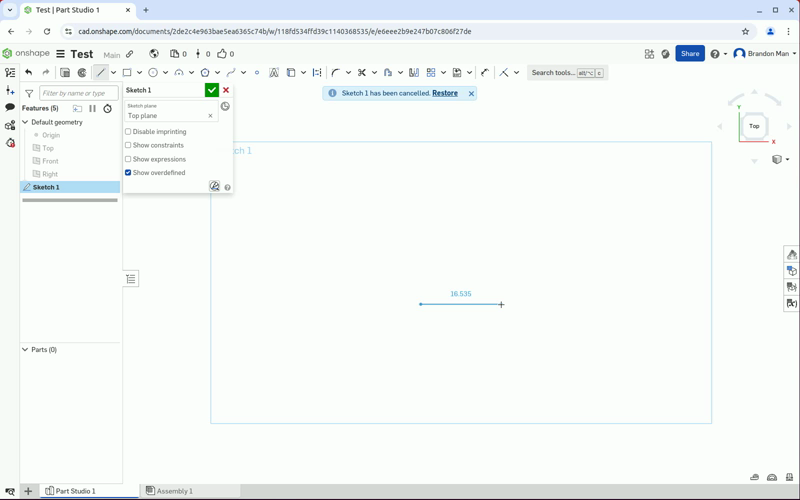
key_up(shift)
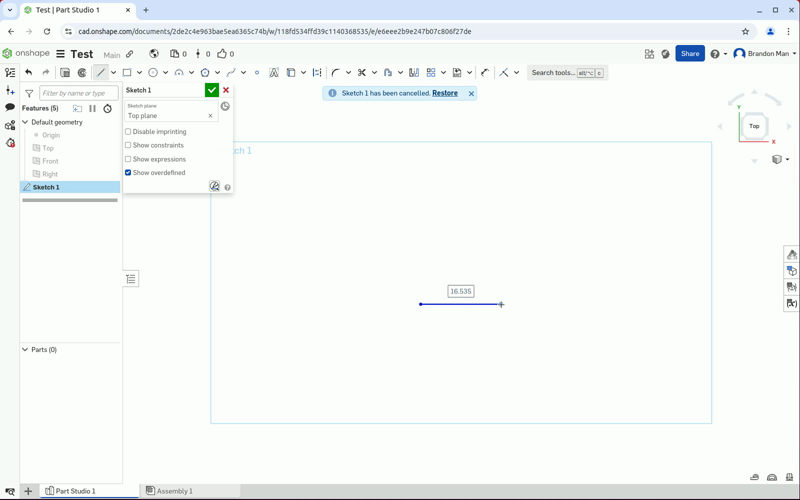
key_down(shift)
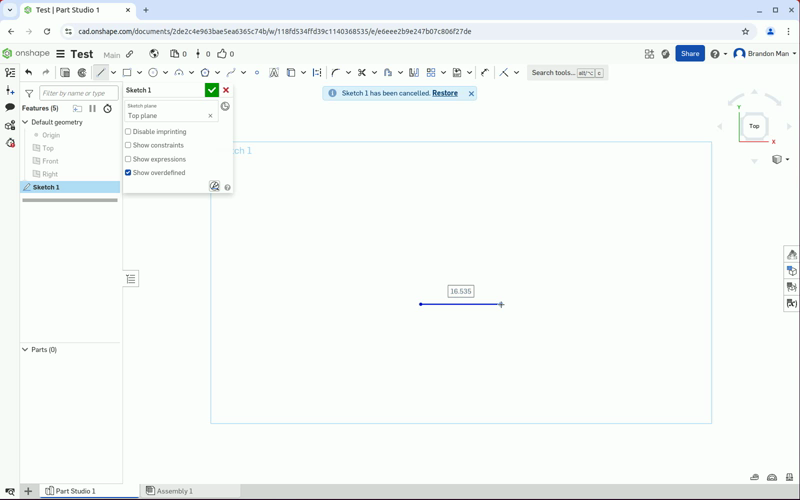
mouse_move(531, 304)
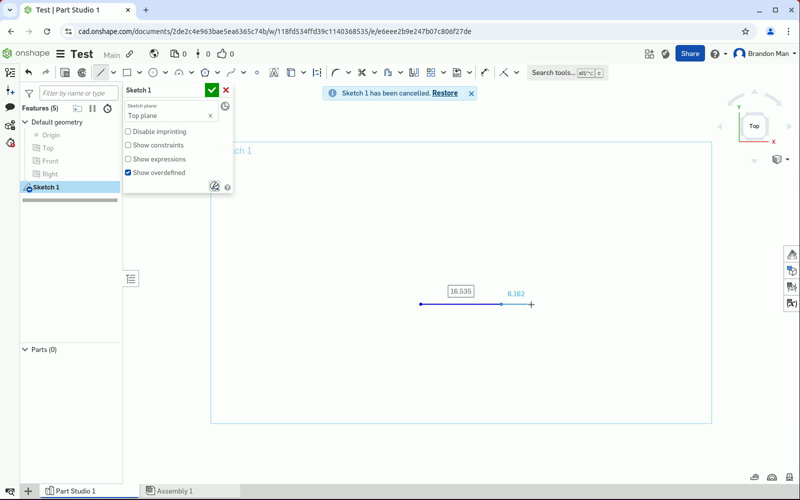
mouse_move(501, 262)
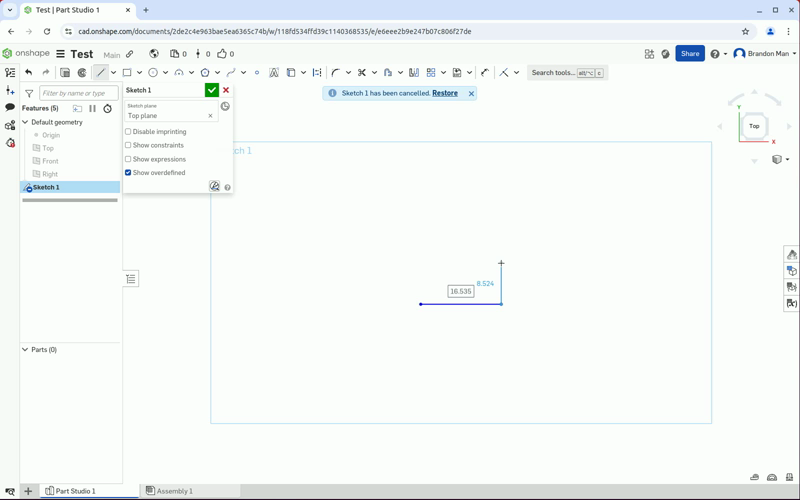
click(501, 262)
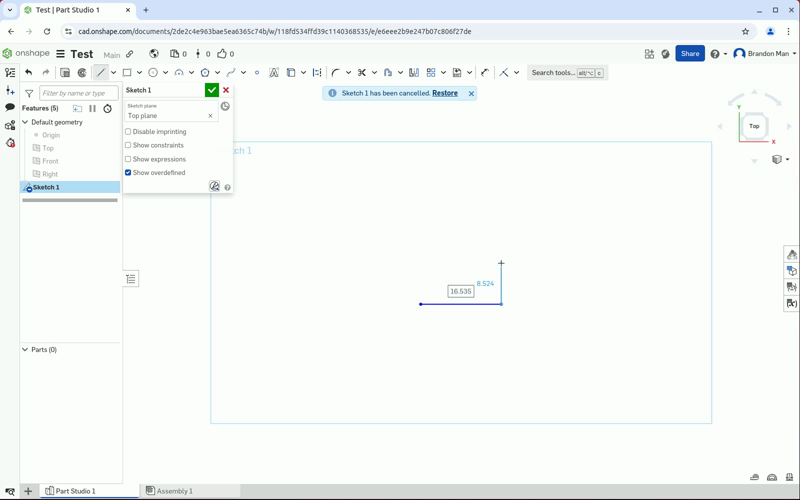
key_up(shift)
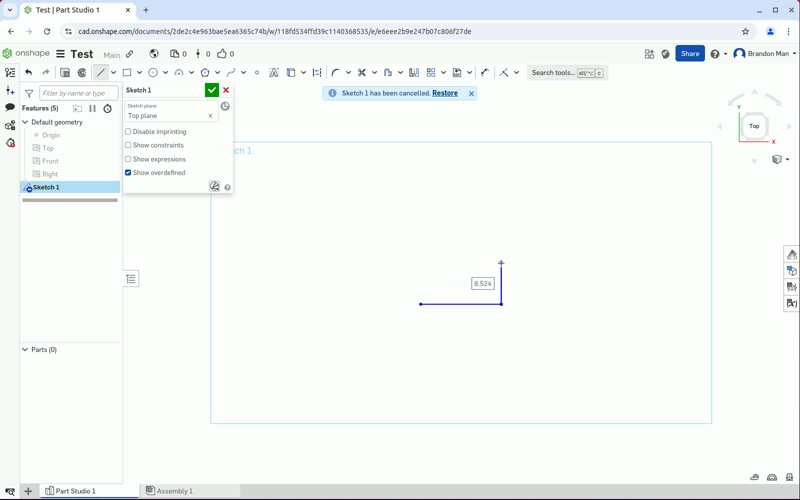
key_down(shift)
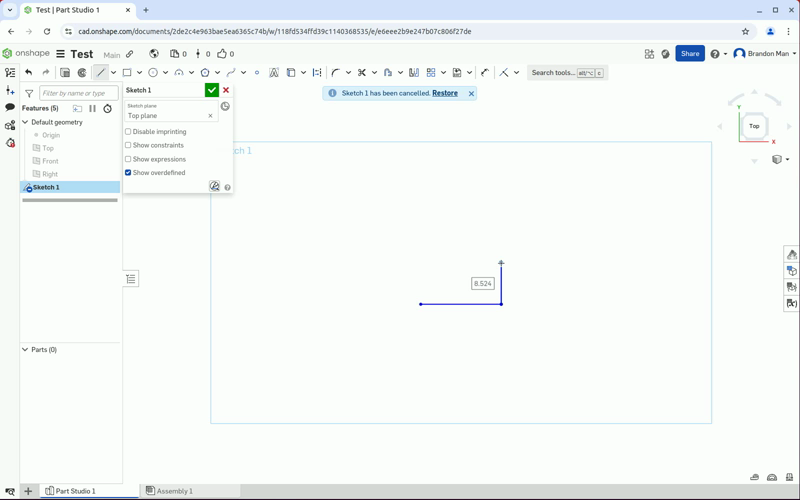
mouse_move(420, 262)
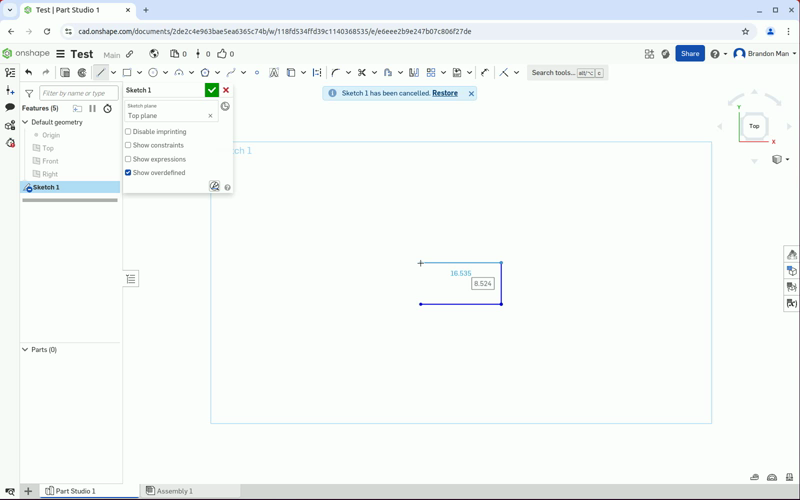
click(420, 262)
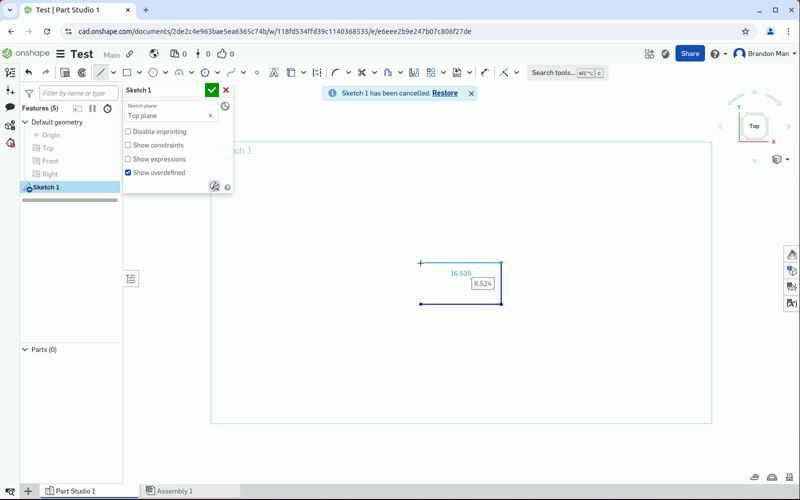
key_up(shift)
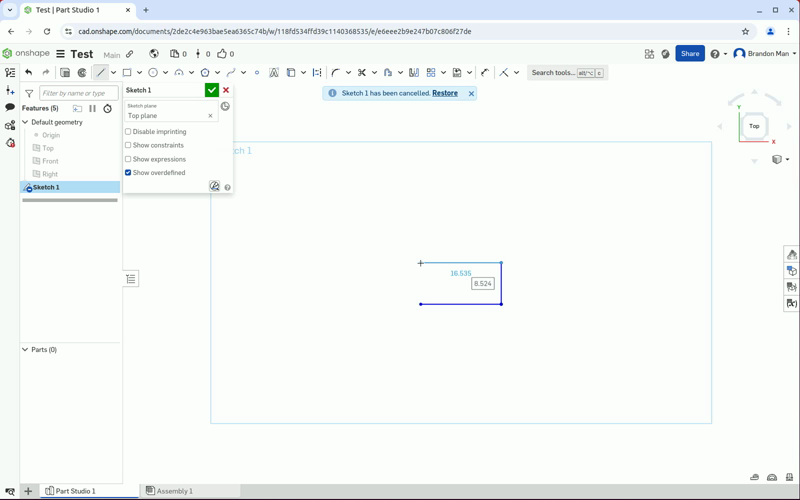
mouse_move(450, 262)
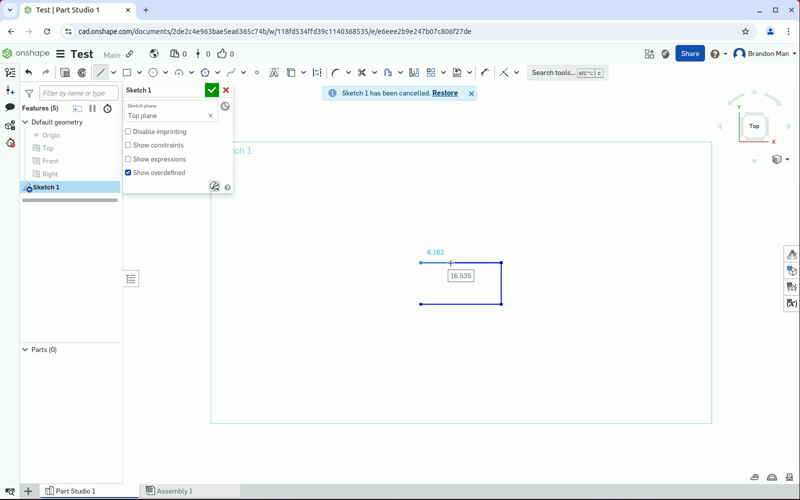
key_down(shift)
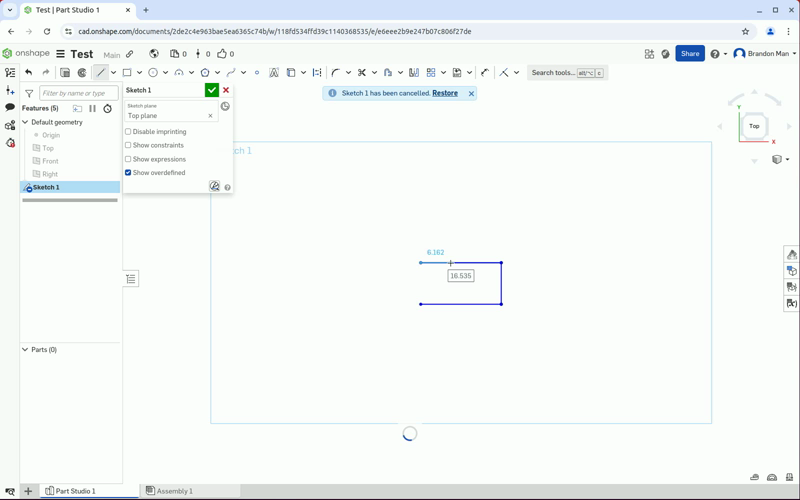
mouse_move(420, 304)
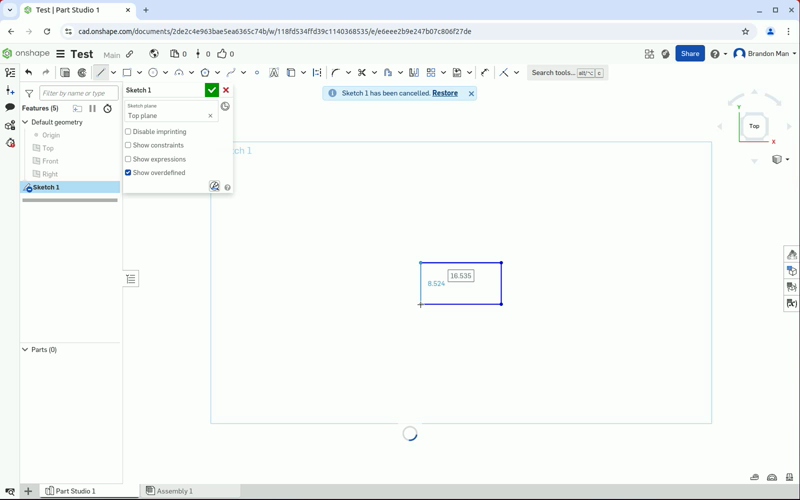
key_up(shift)
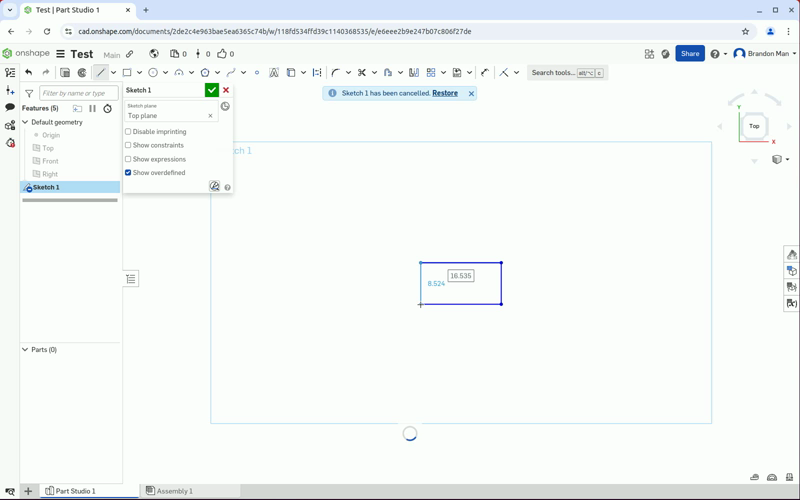
click(420, 304)
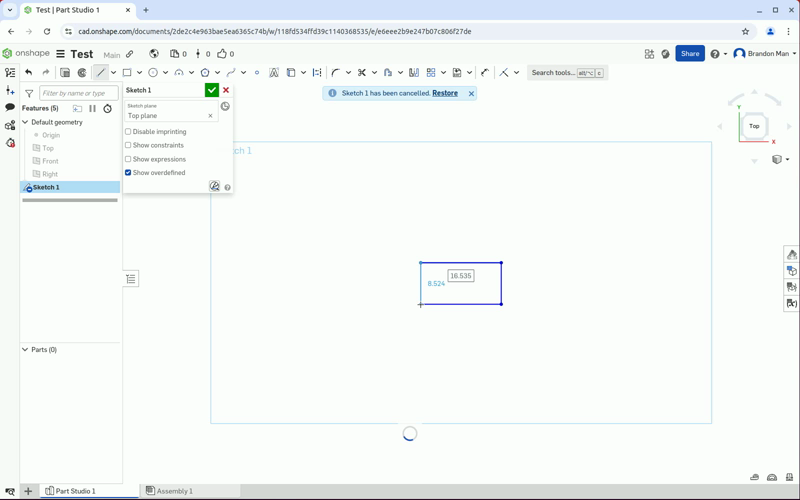
key(esc)
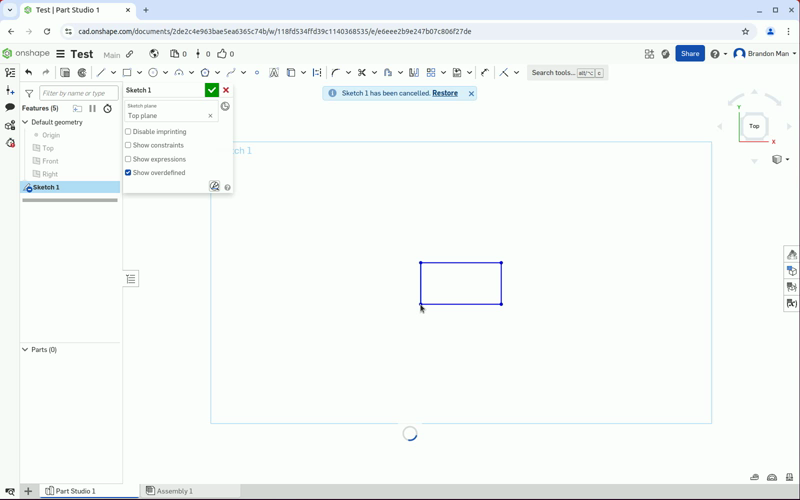
mouse_move(425, 268)
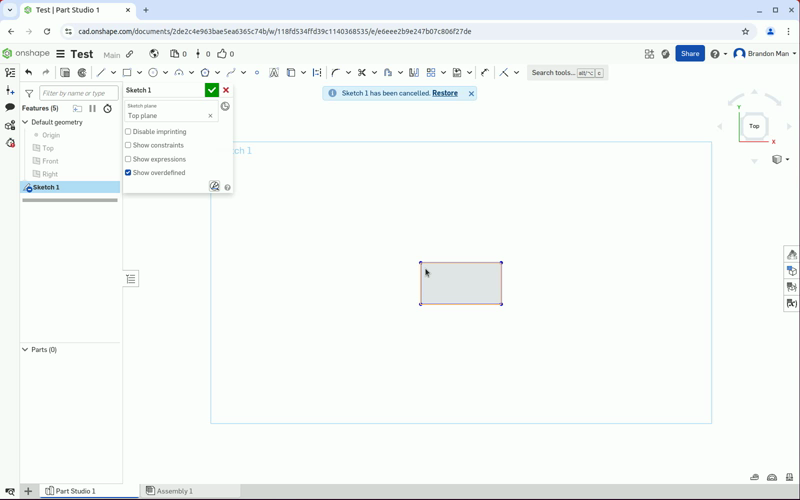
click(425, 268)
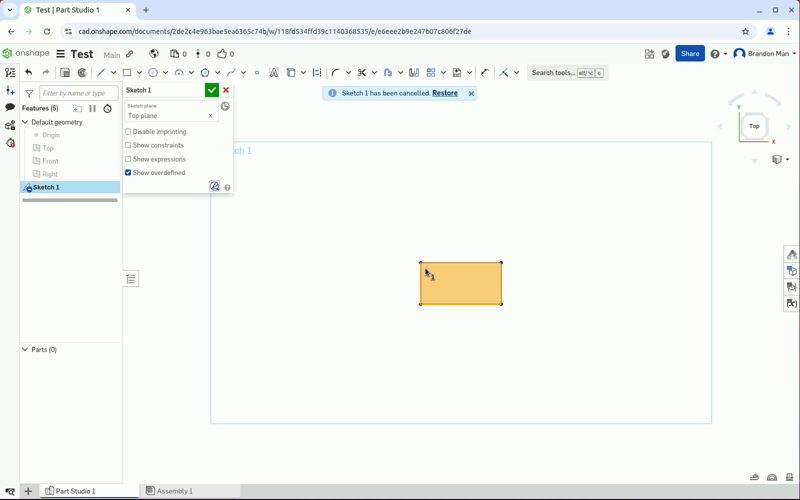
mouse_move(73, 352)
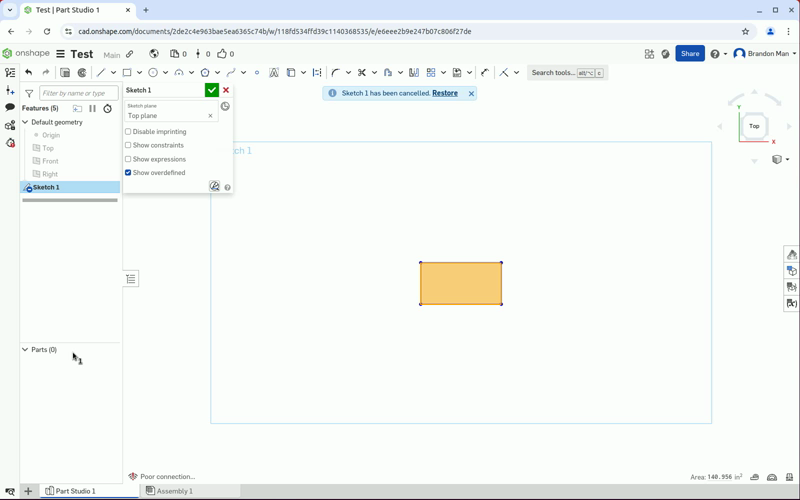
key(shift+y)
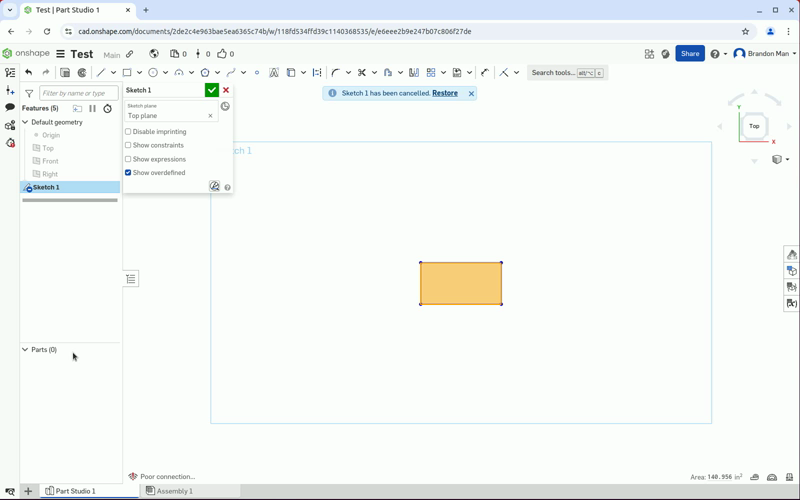
key(shift+e)
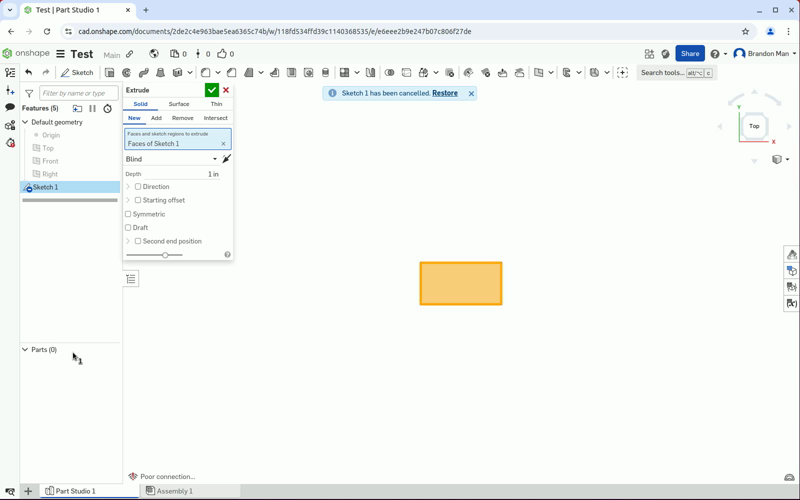
mouse_move(143, 106)
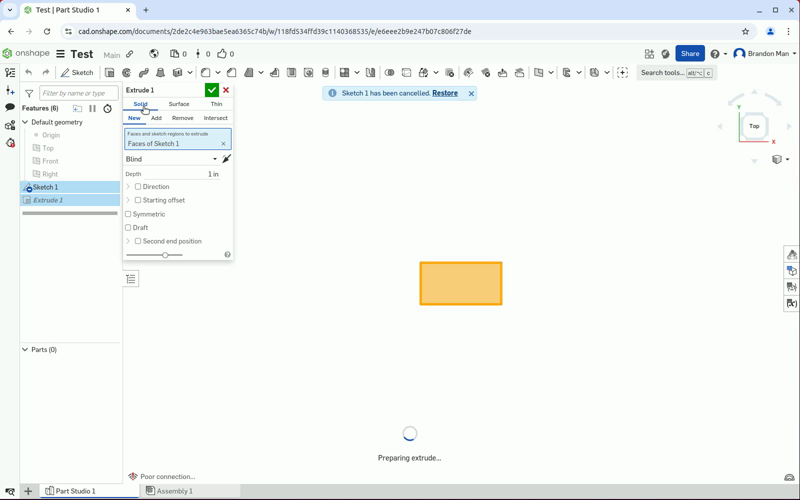
click(143, 106)
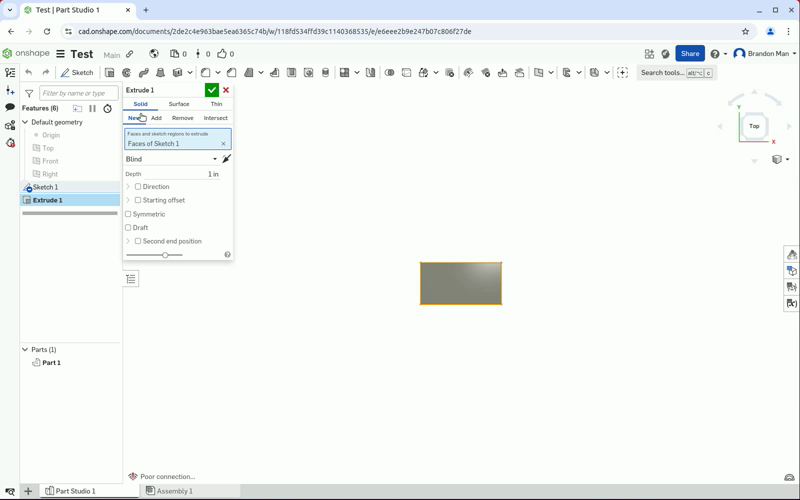
mouse_move(137, 120)
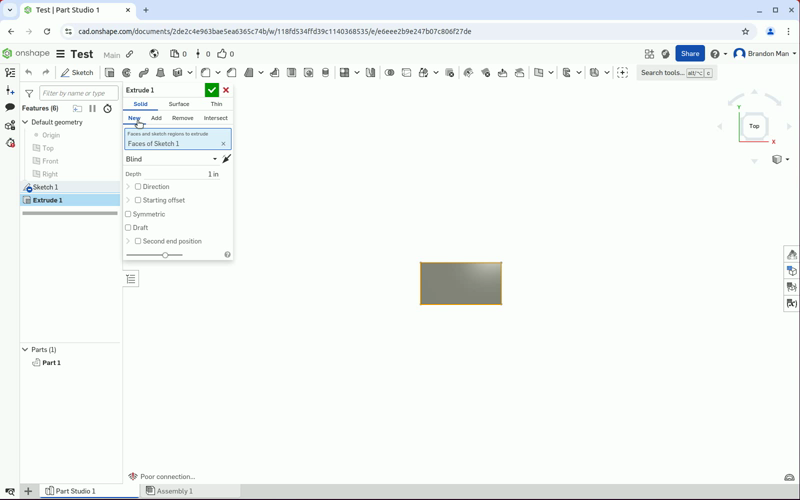
click(137, 120)
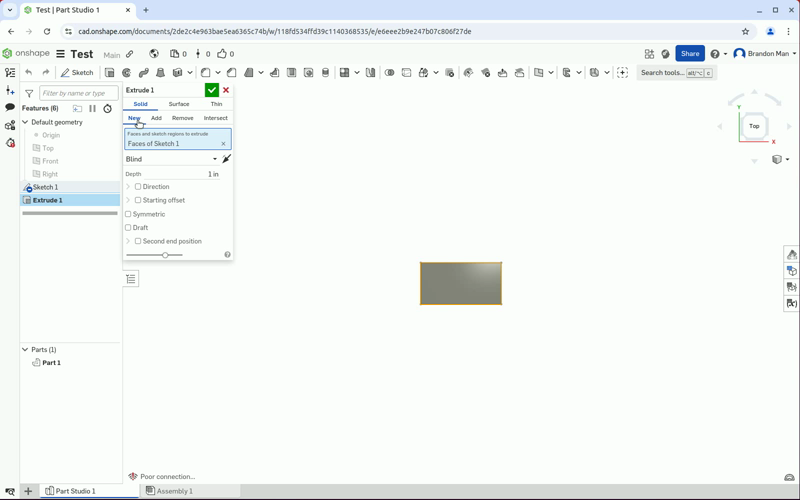
key(tab, 4)
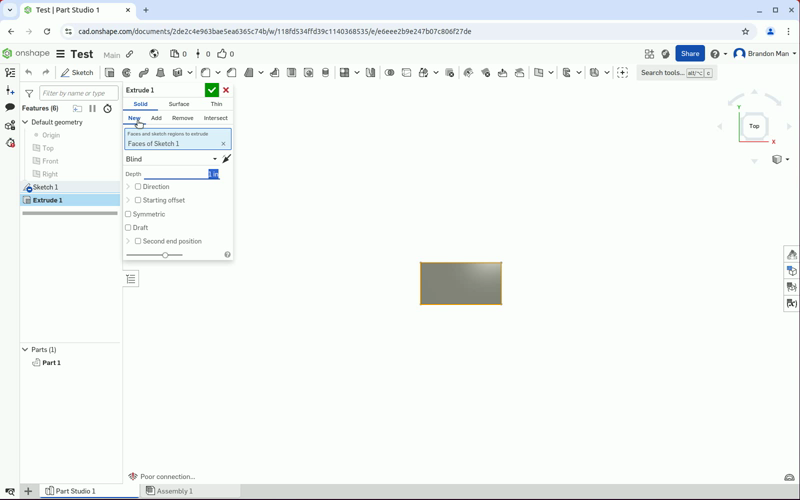
text(4.574)
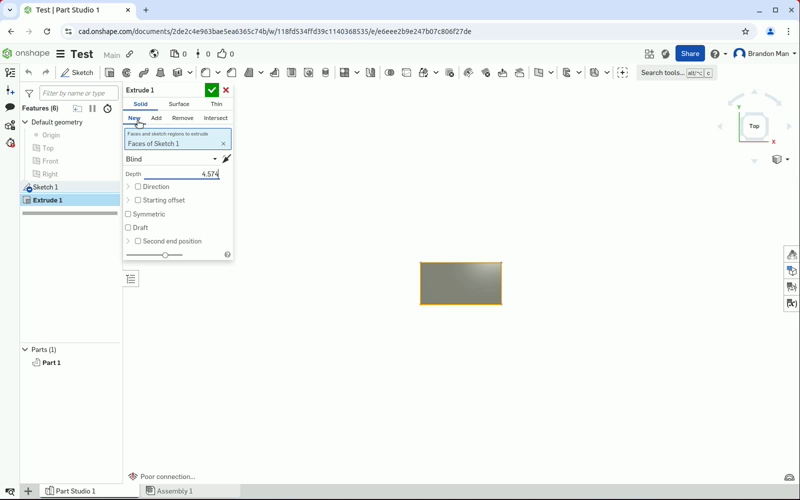
key(enter)
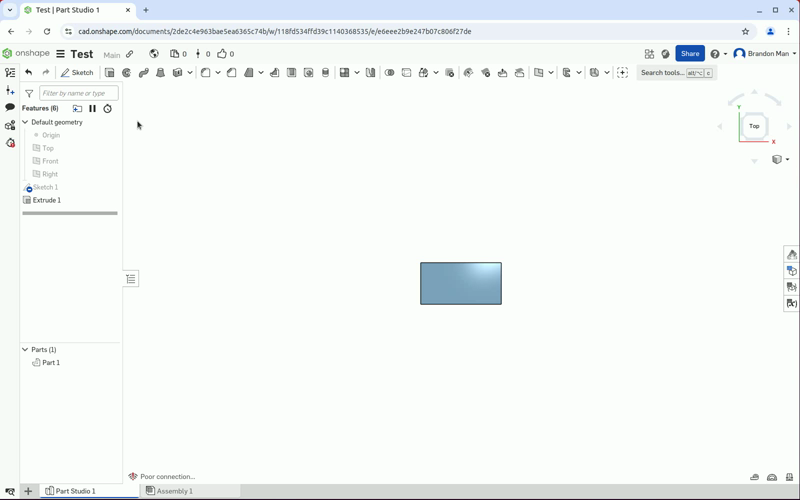
key(shift+h)
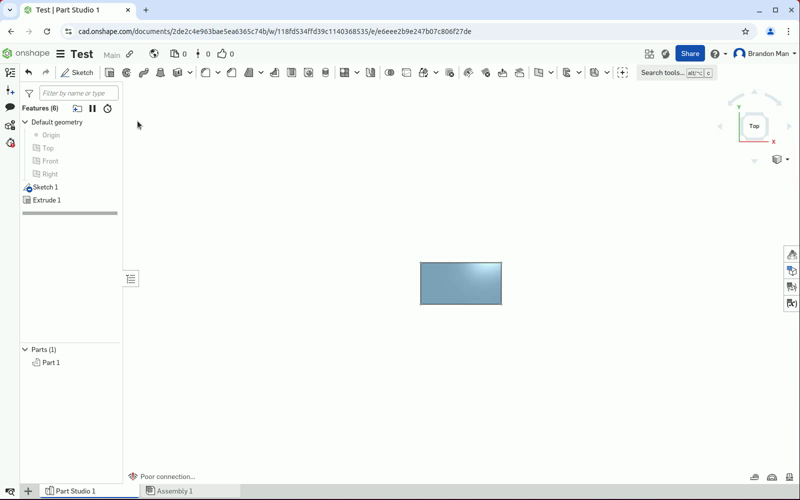
key(shift+h)
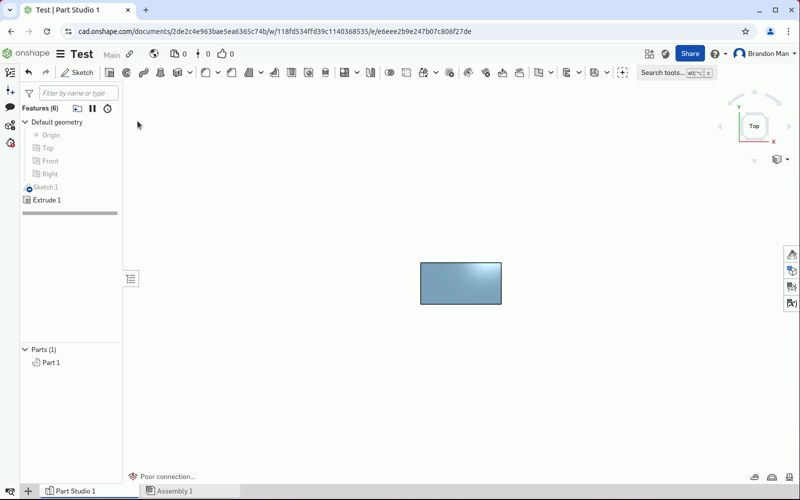
mouse_move(73, 189)
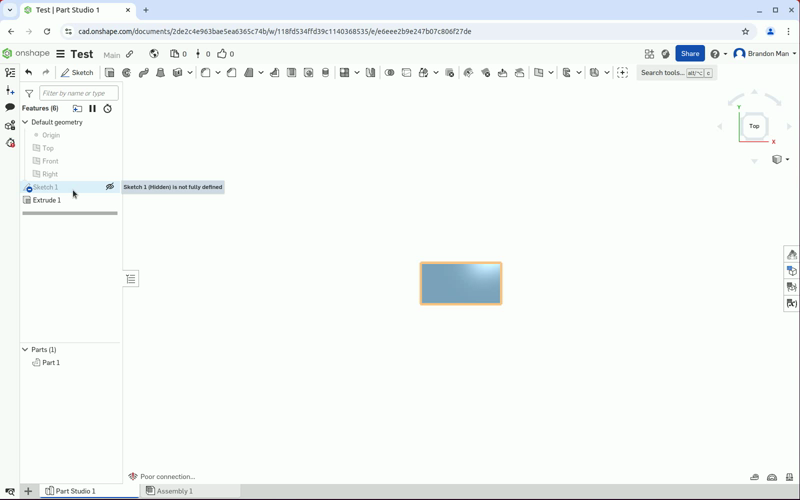
click(73, 189)
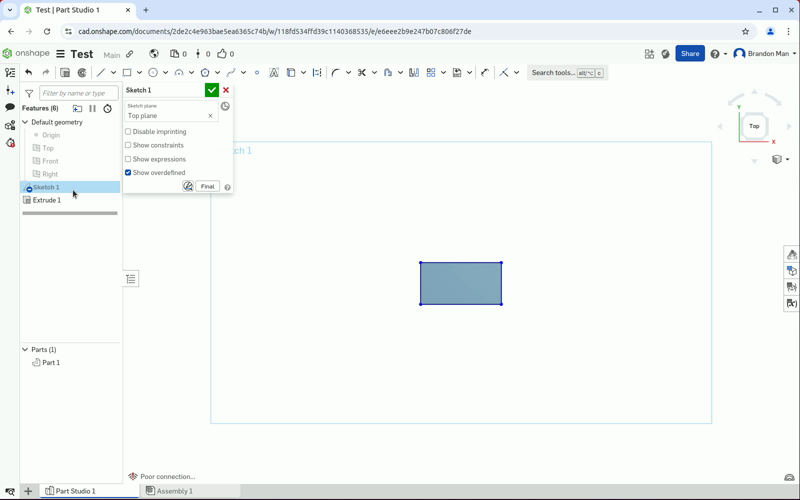
mouse_move(229, 92)
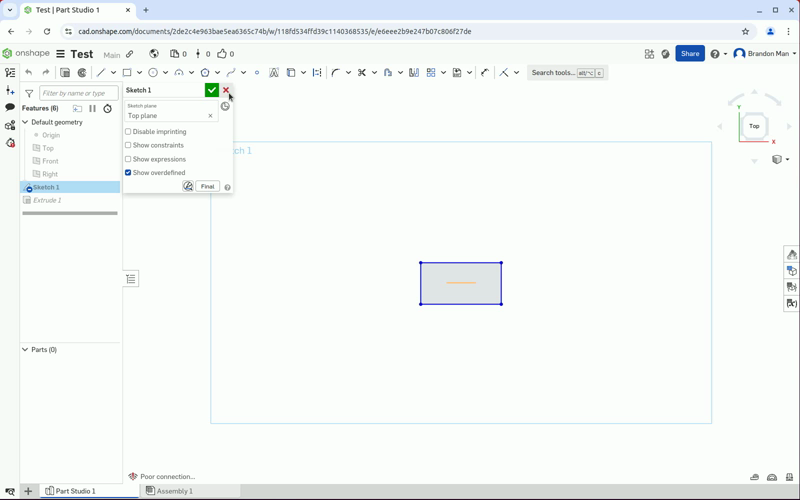
click(229, 92)
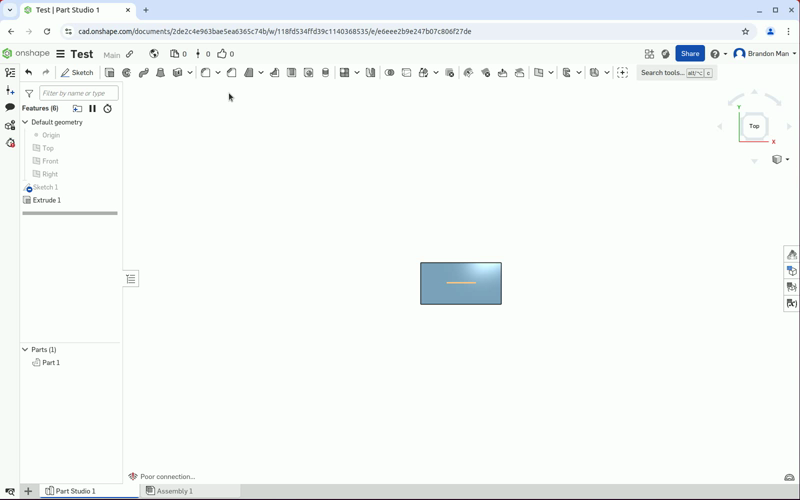
mouse_move(541, 75)
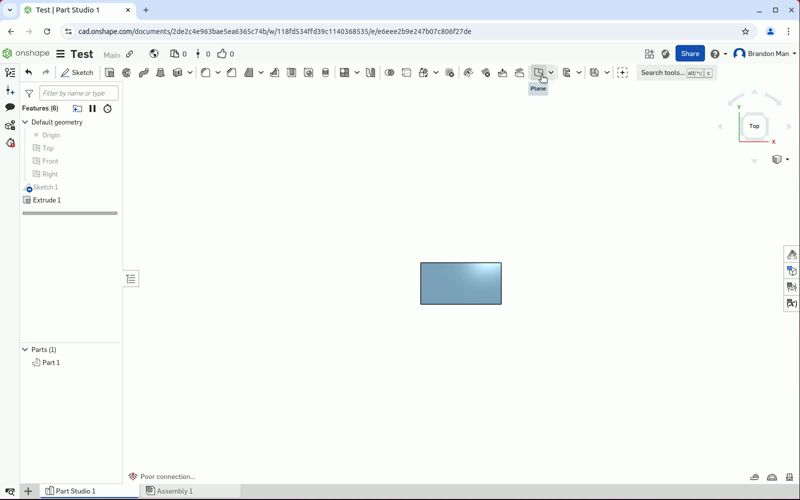
click(541, 75)
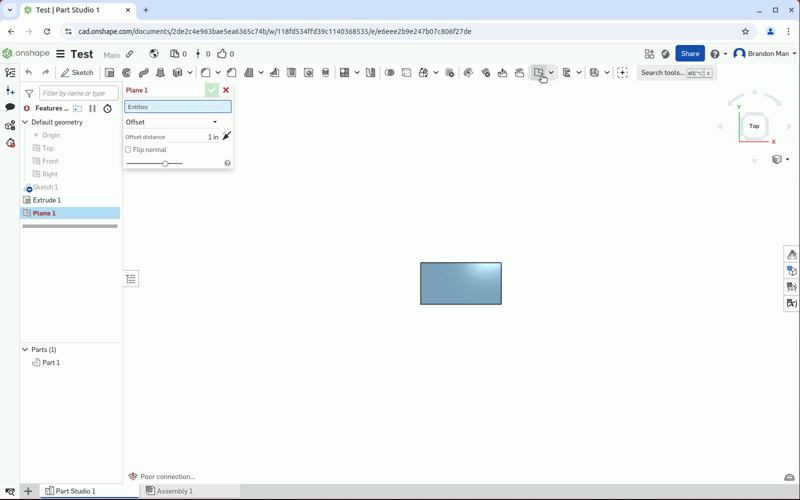
mouse_move(73, 150)
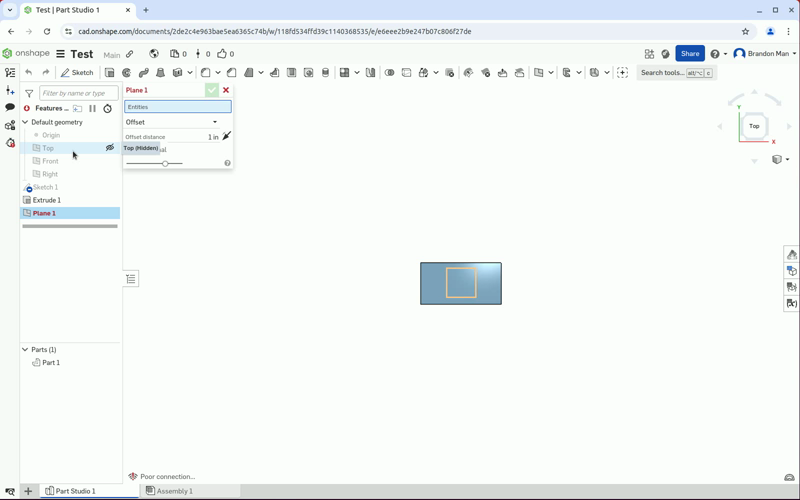
click(73, 150)
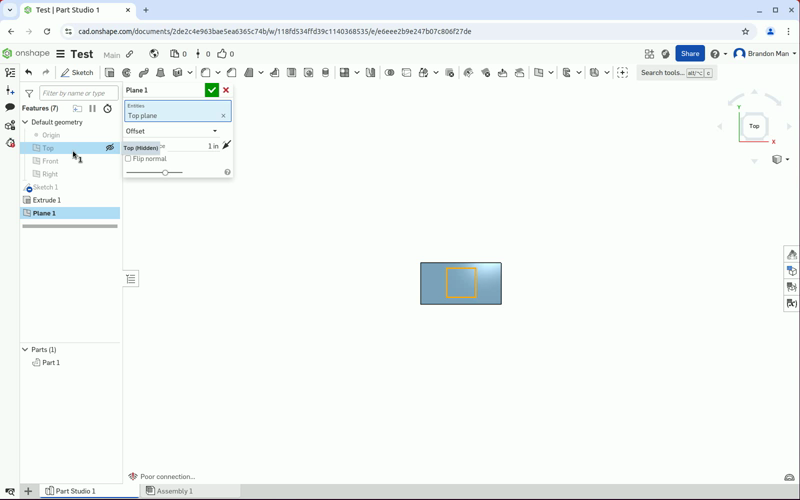
key(tab, 2)
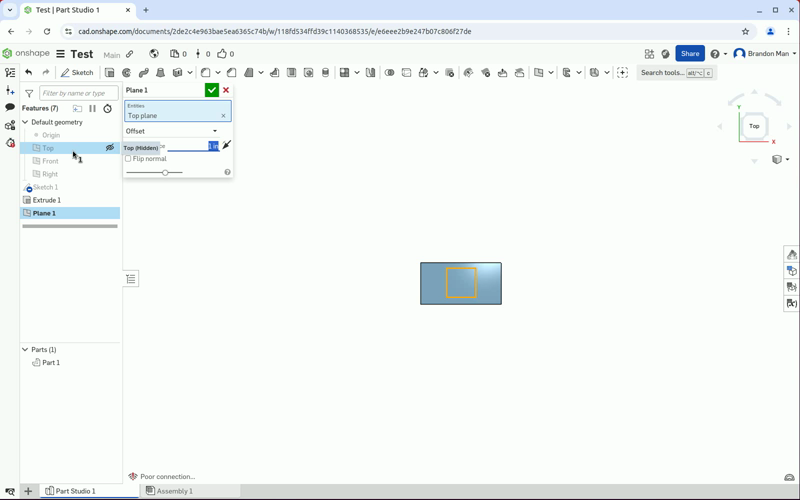
text(4.56)
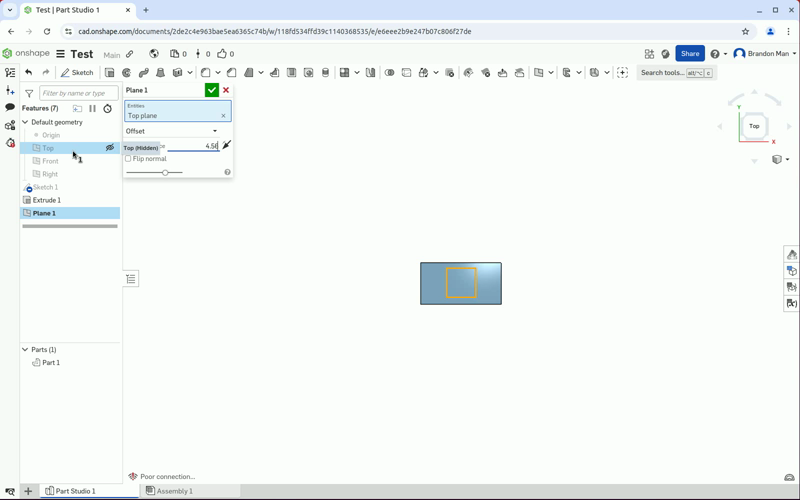
key(enter, 2)
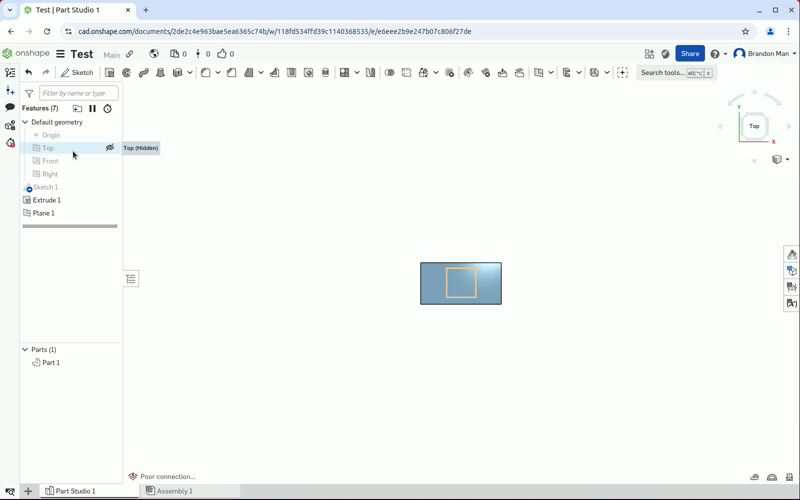
key(shift+s)
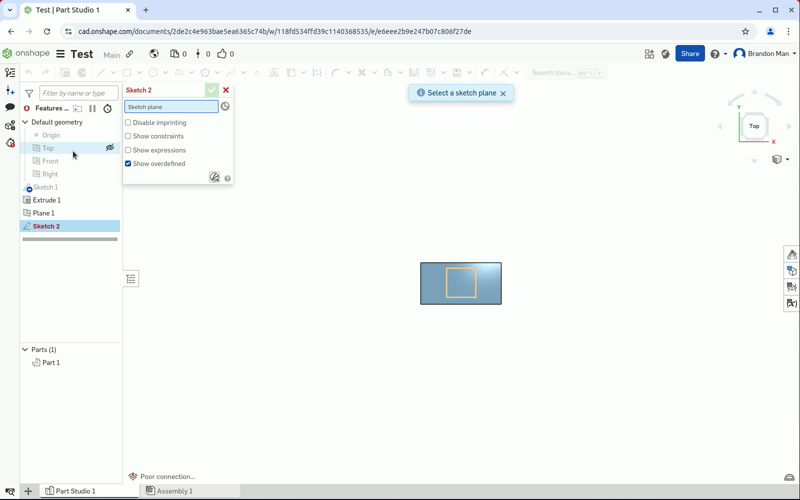
mouse_move(73, 215)
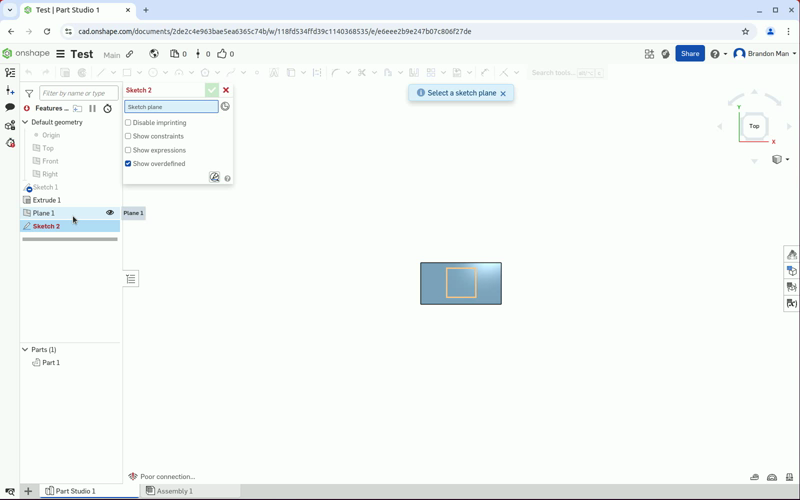
click(73, 215)
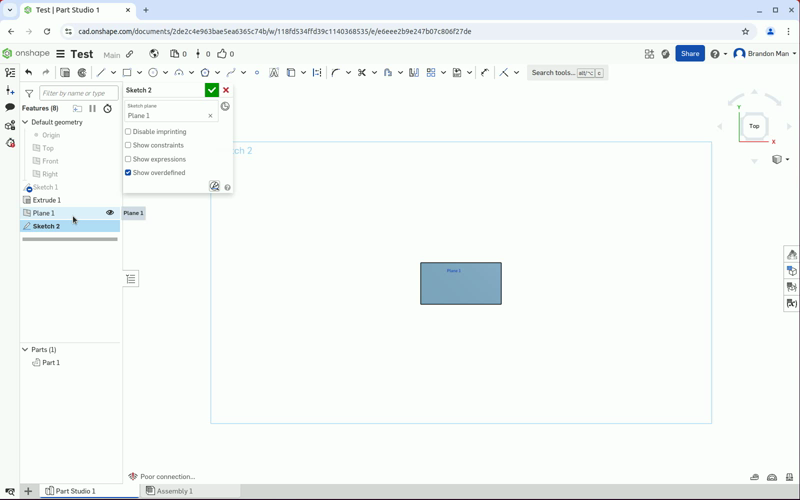
mouse_move(73, 352)
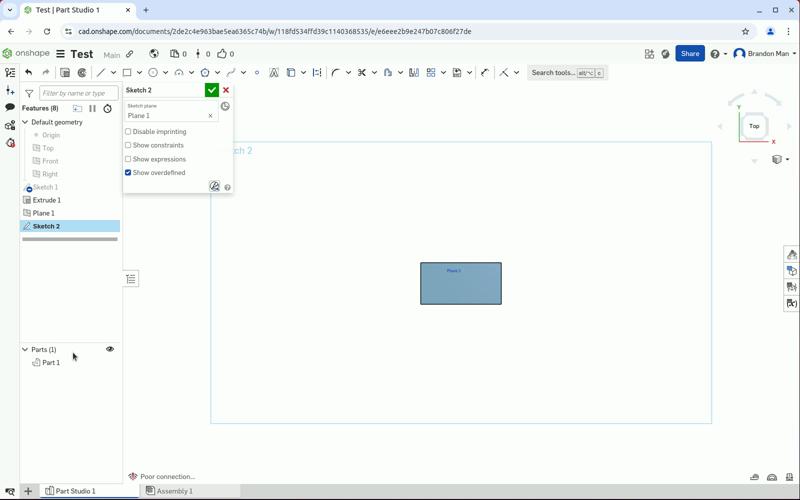
key(y)
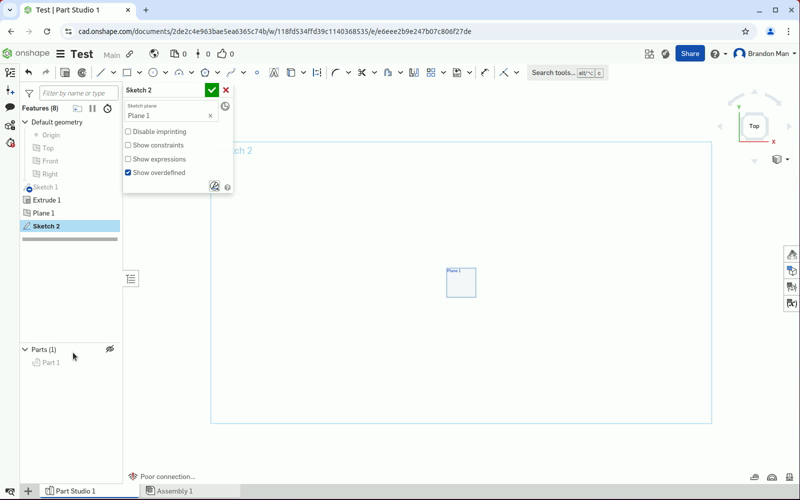
key(c)
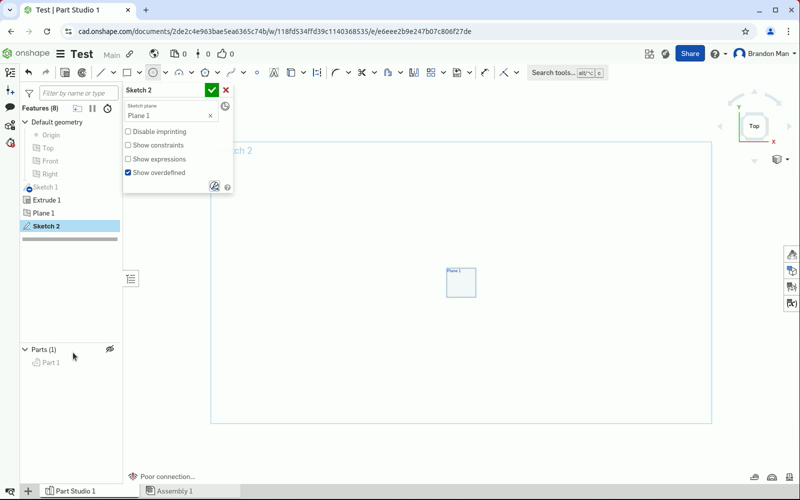
key_down(shift)
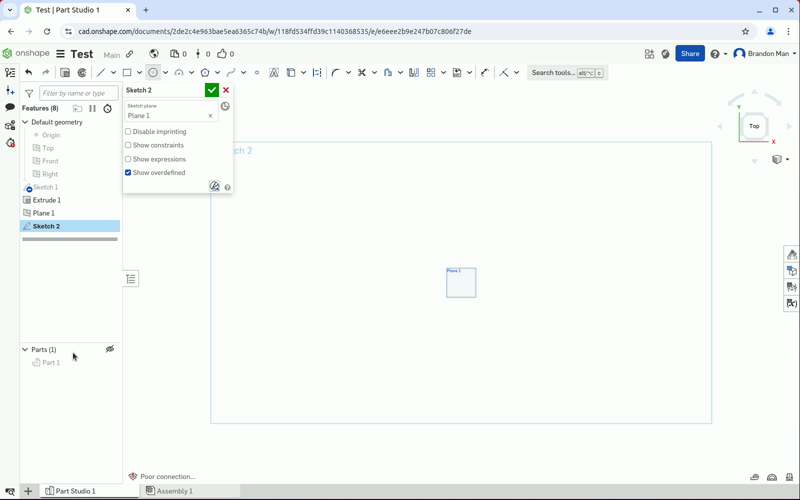
mouse_move(461, 282)
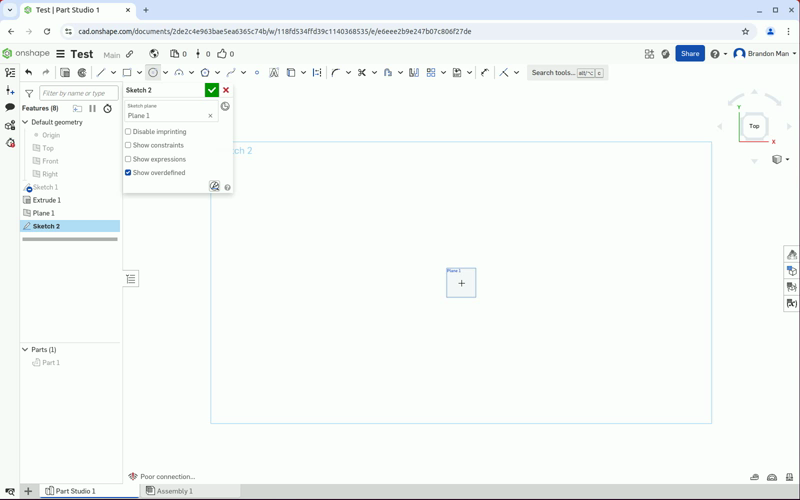
click(461, 282)
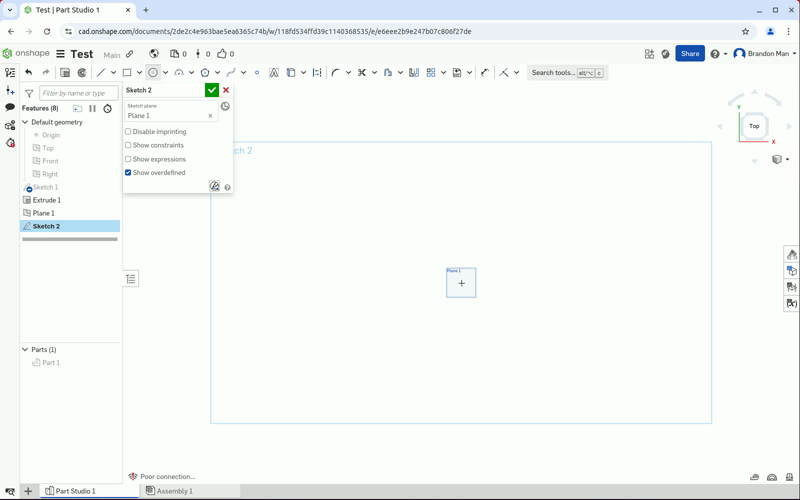
key_up(shift)
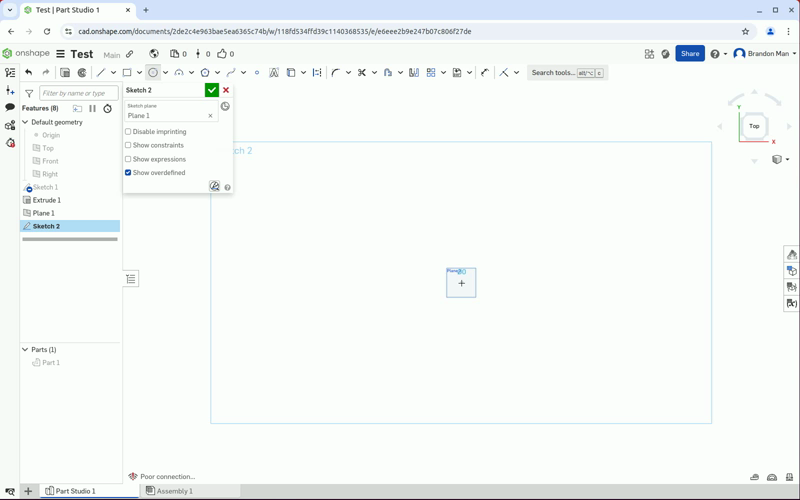
mouse_move(479, 282)
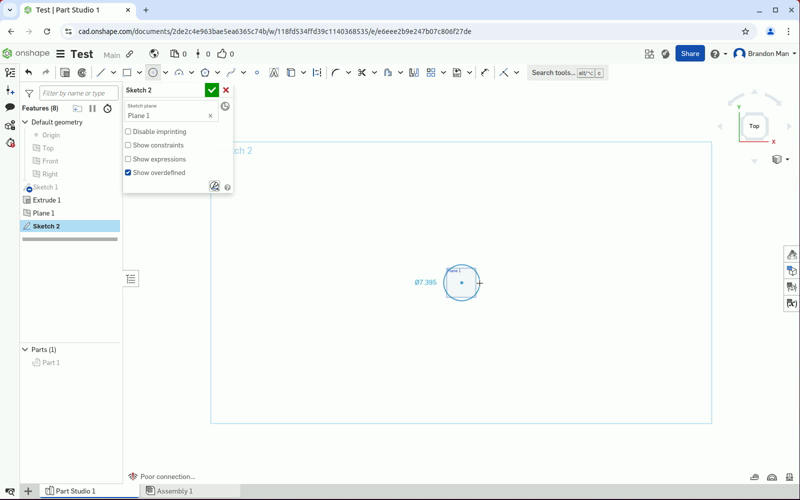
click(479, 282)
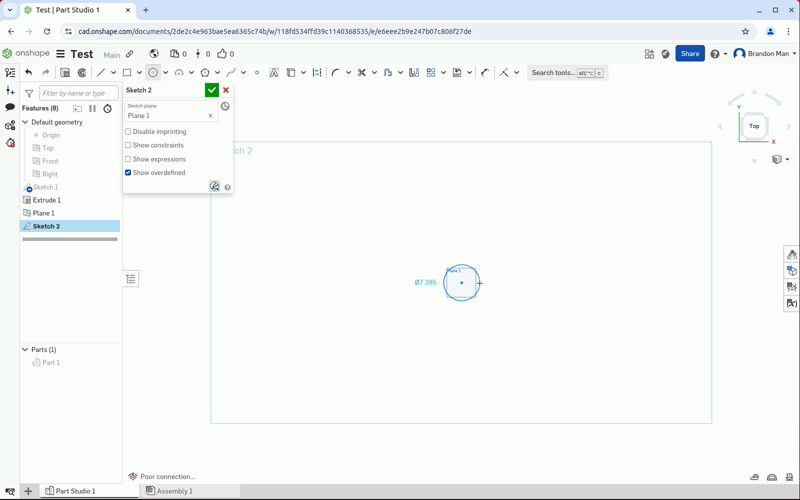
key(esc)
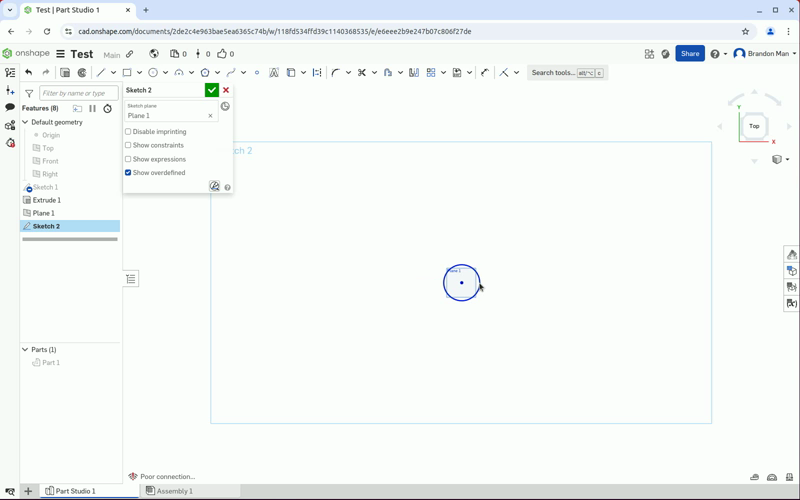
mouse_move(464, 291)
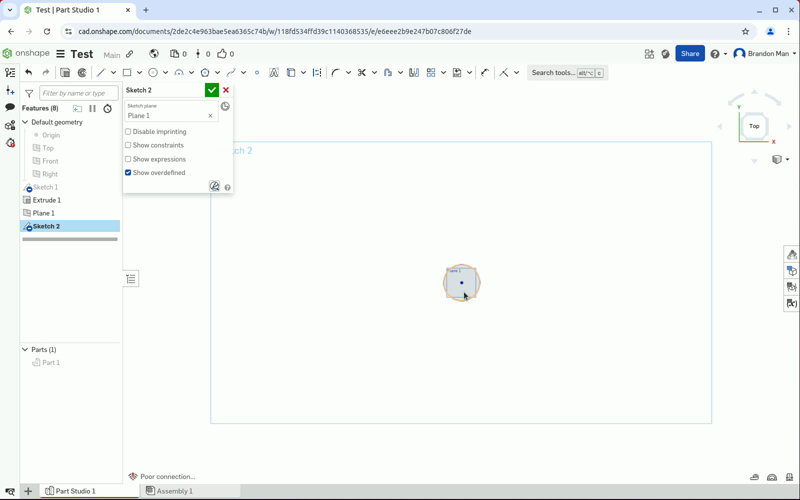
scroll(6)
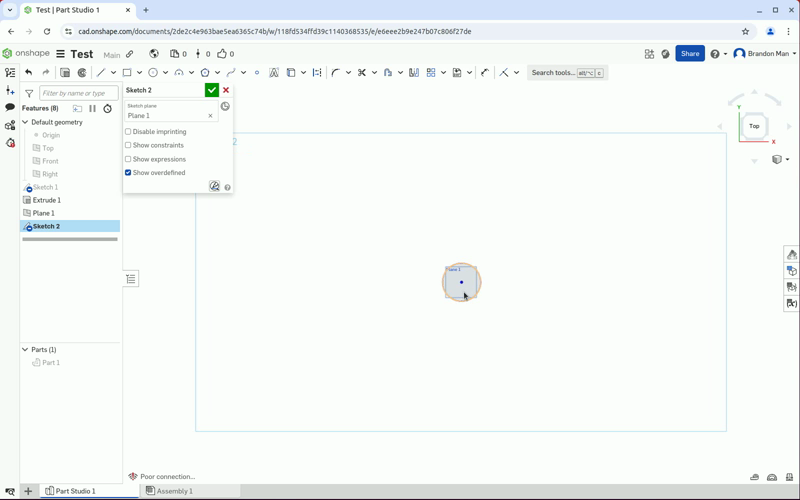
scroll(6)
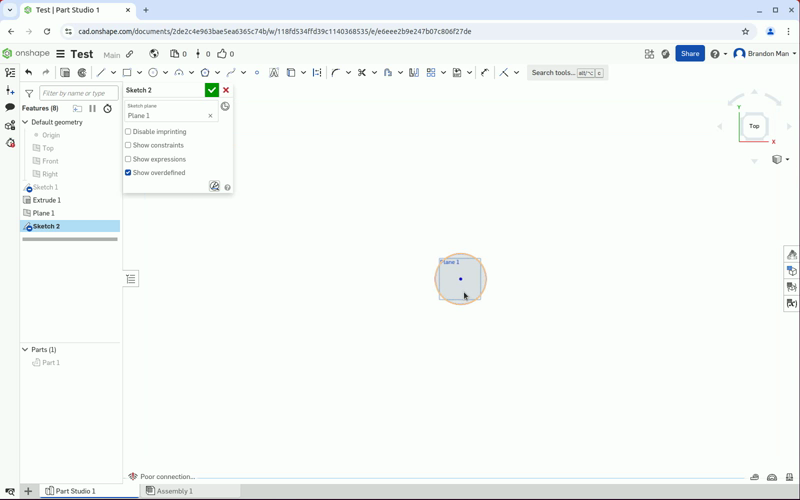
scroll(6)
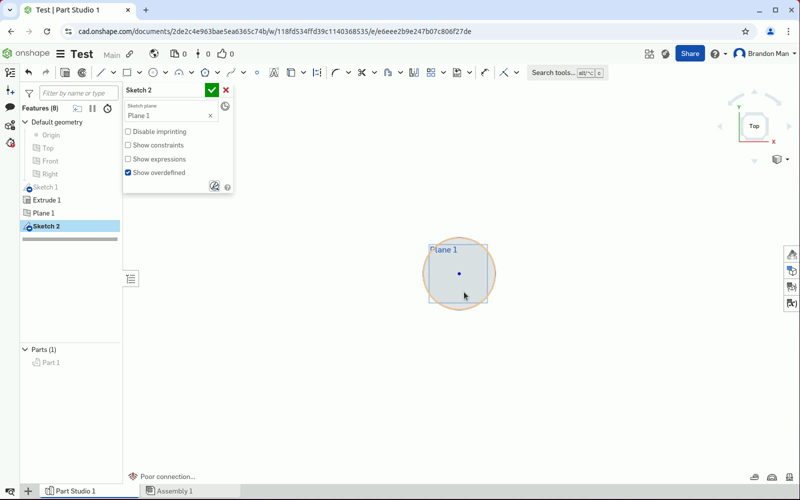
scroll(6)
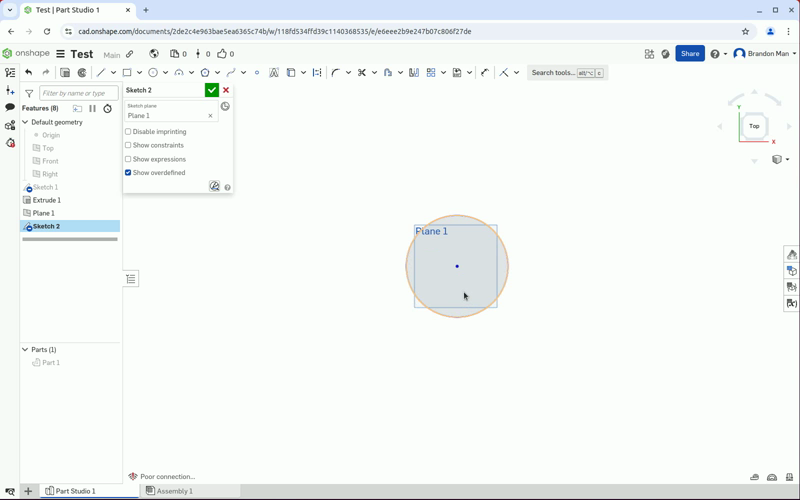
scroll(6)
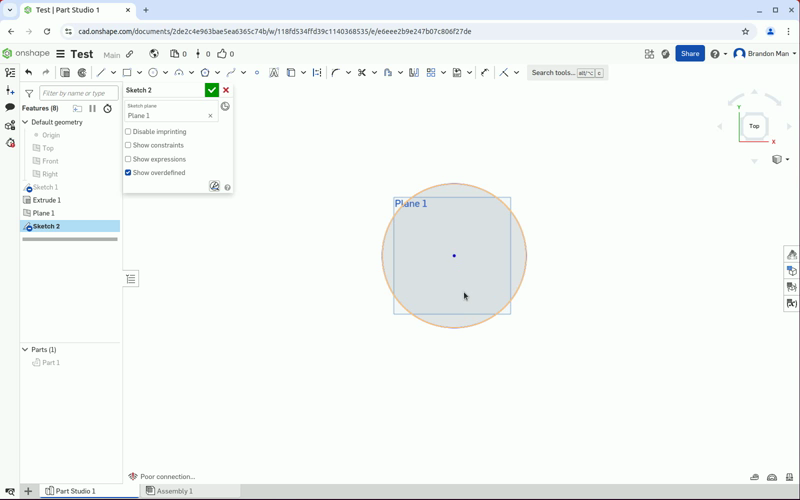
scroll(6)
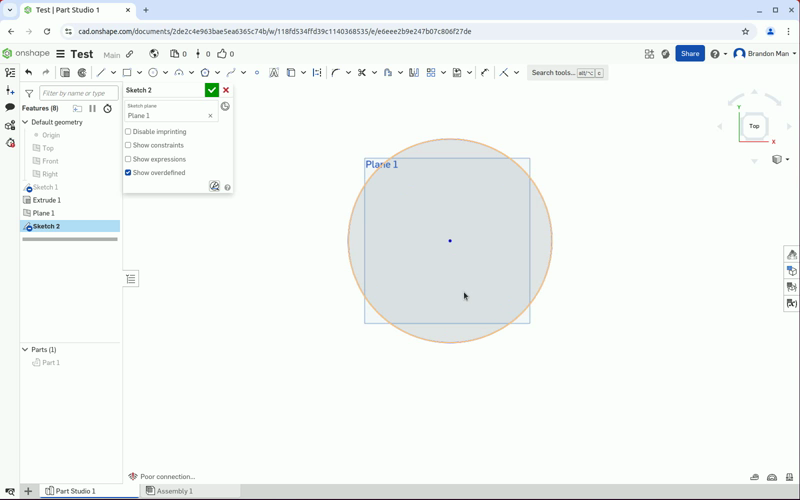
scroll(6)
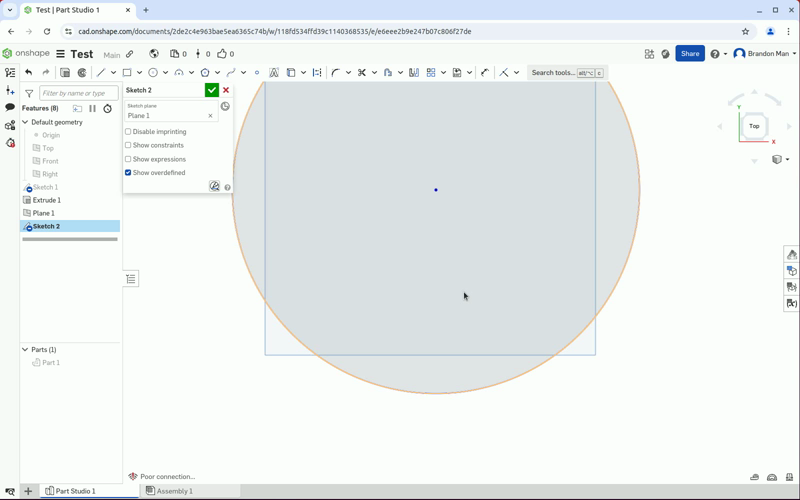
click(464, 291)
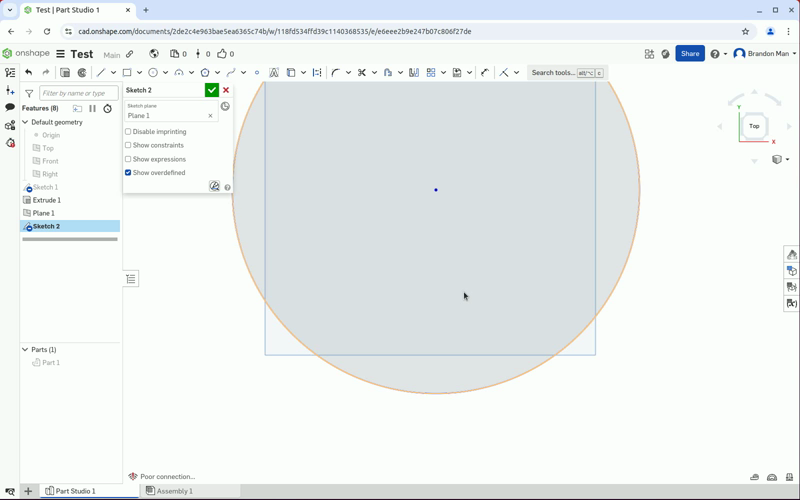
scroll(-6)
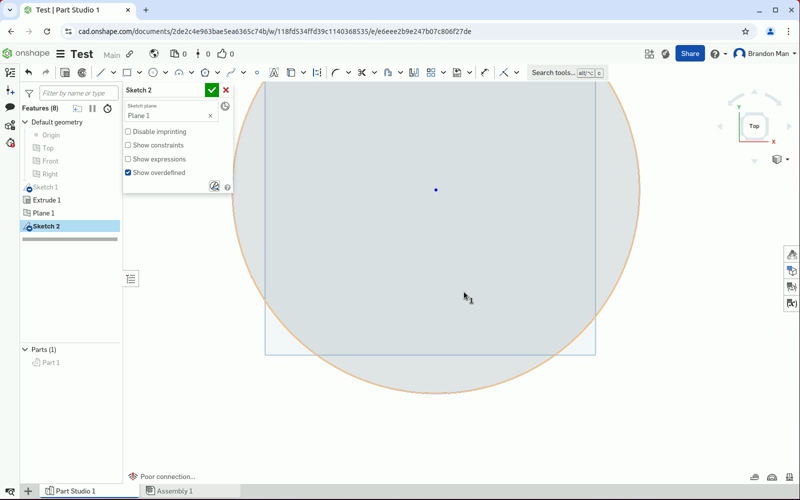
scroll(-6)
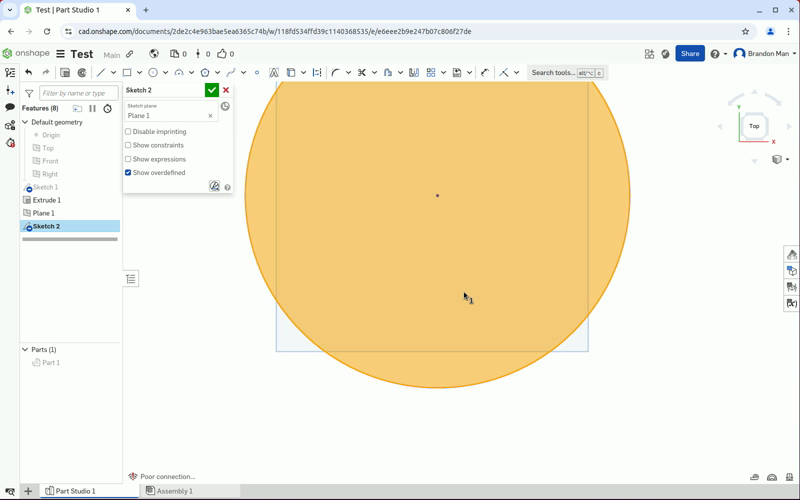
scroll(-6)
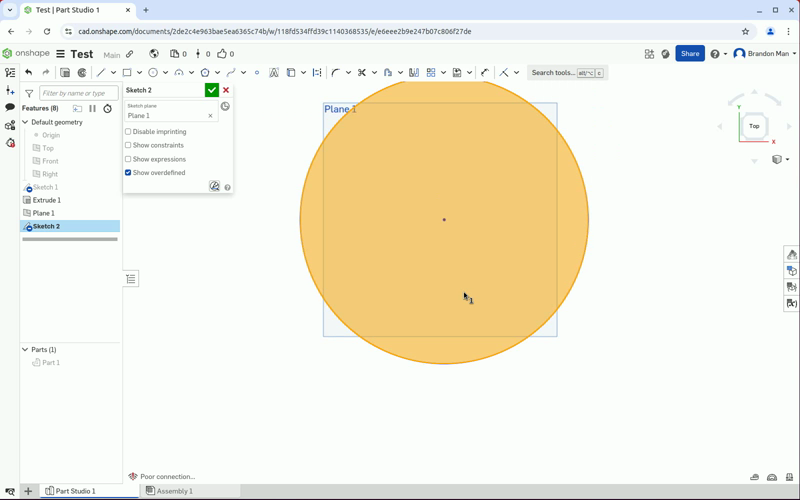
scroll(-6)
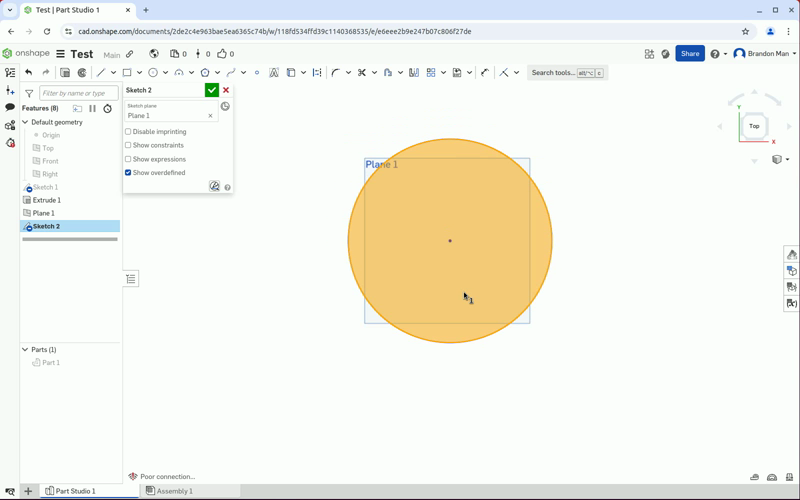
scroll(-6)
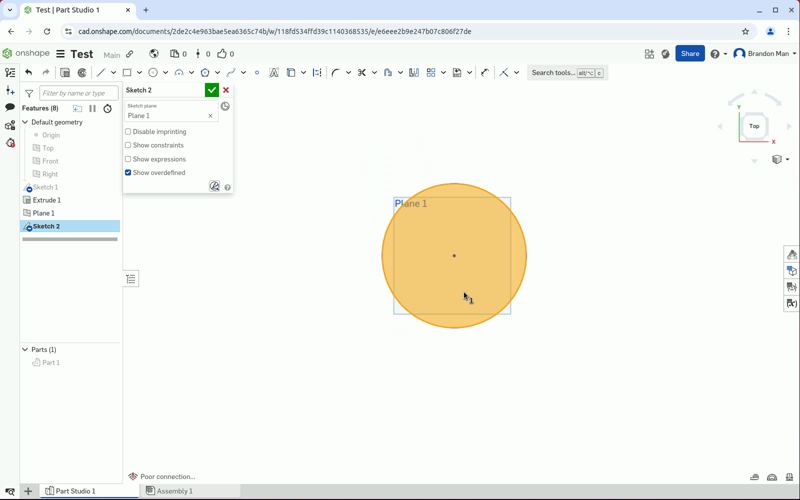
scroll(-6)
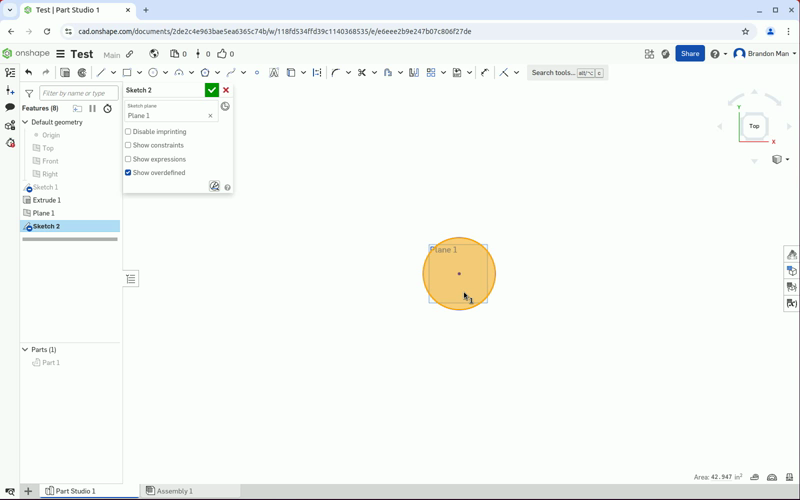
scroll(-6)
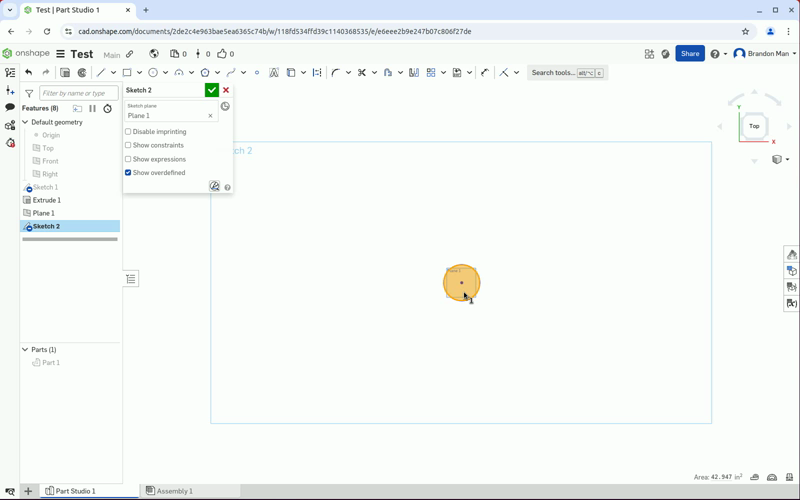
mouse_move(73, 352)
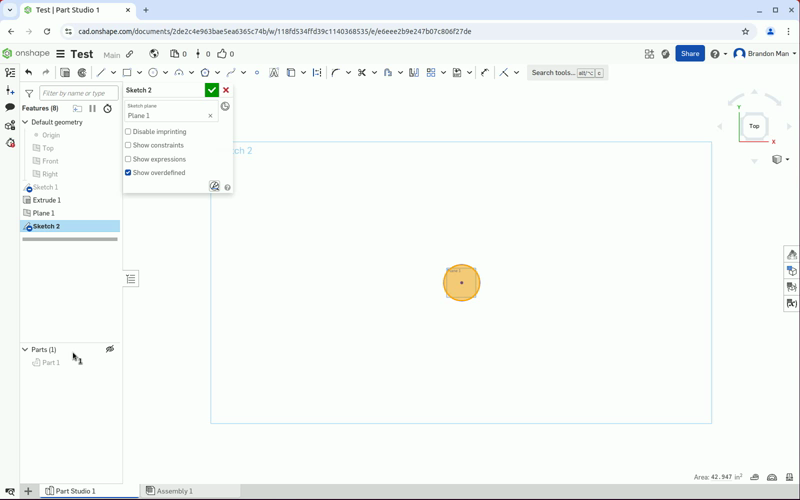
key(shift+y)
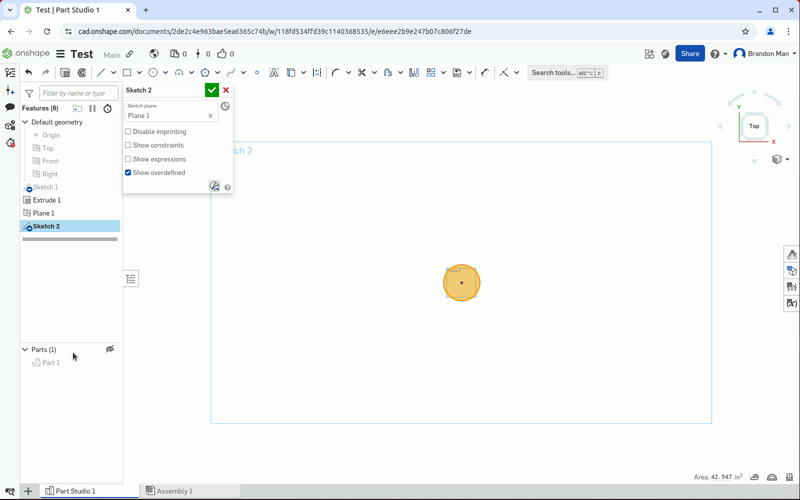
key(shift+e)
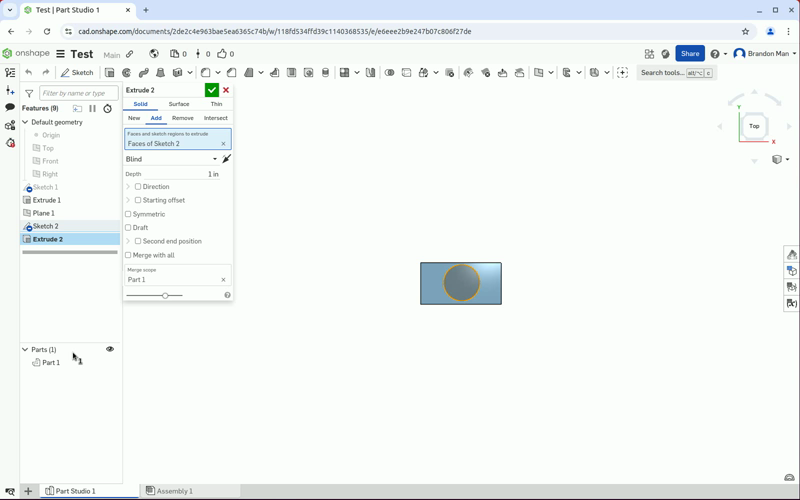
mouse_move(143, 106)
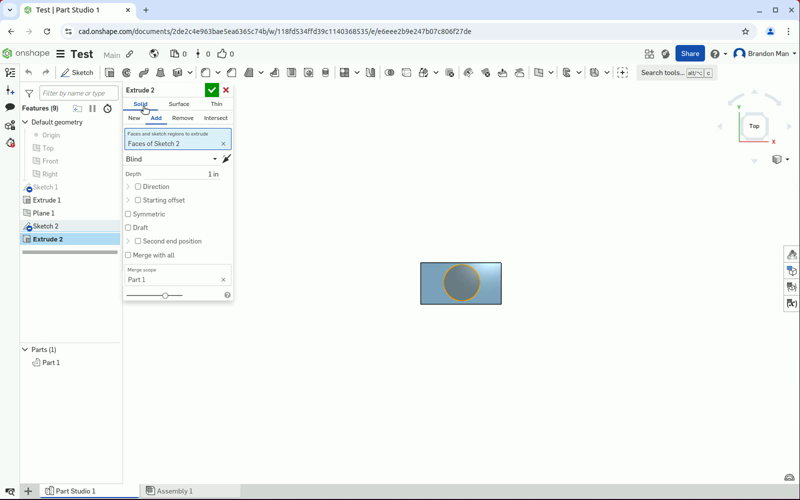
click(143, 106)
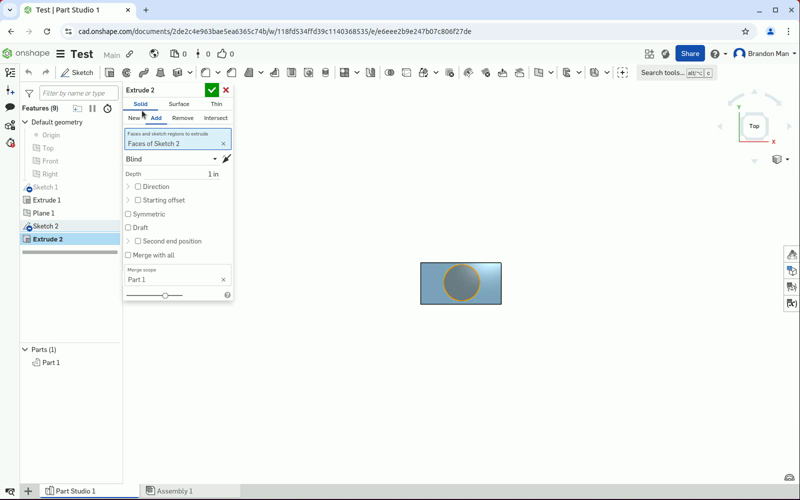
mouse_move(137, 120)
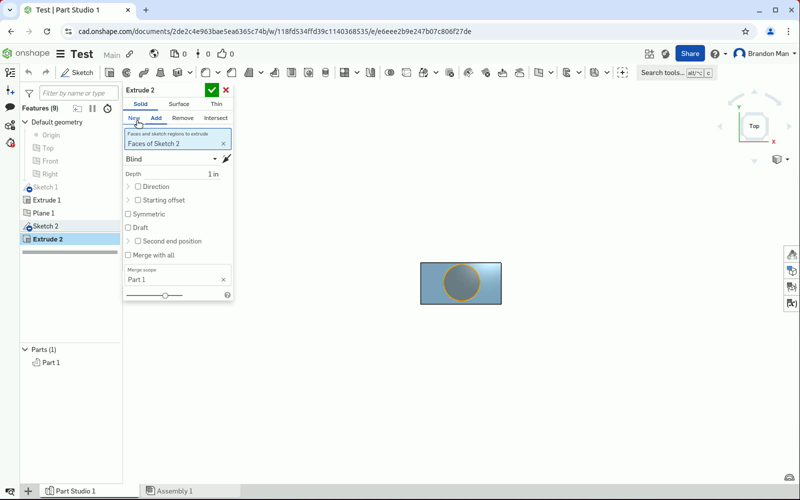
click(137, 120)
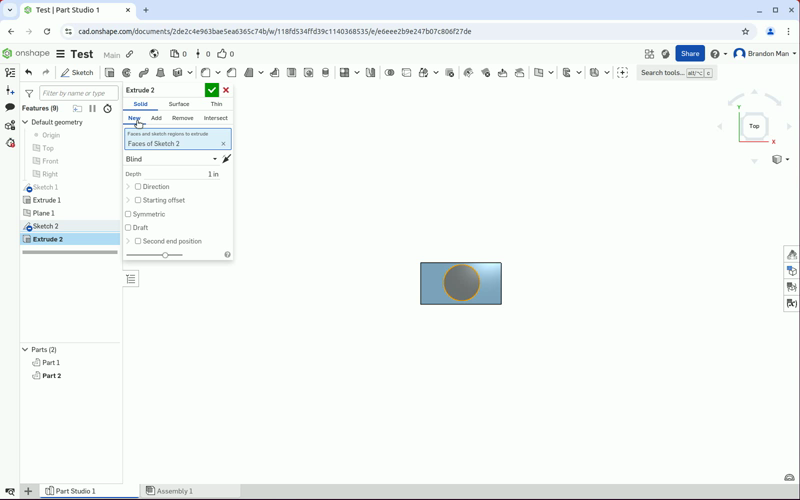
key(tab, 4)
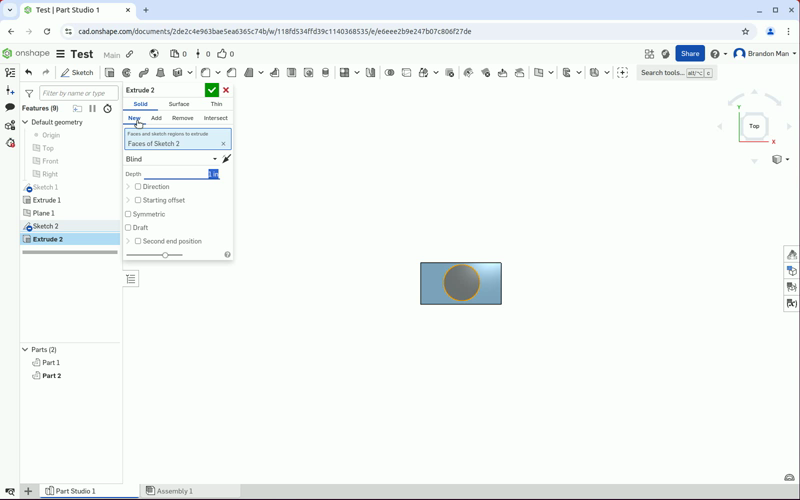
text(18.535)
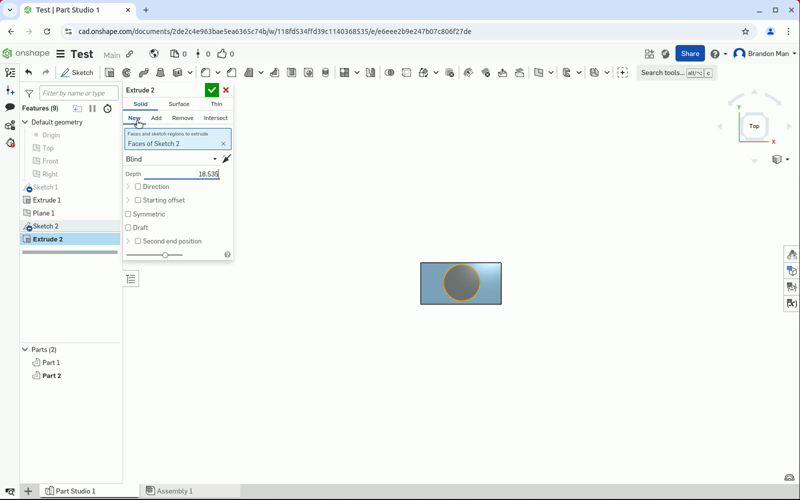
key(enter)
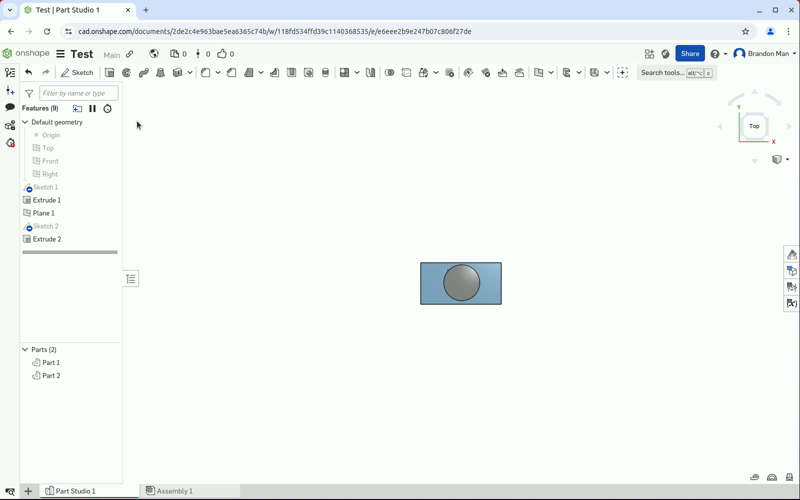
key(shift+h)
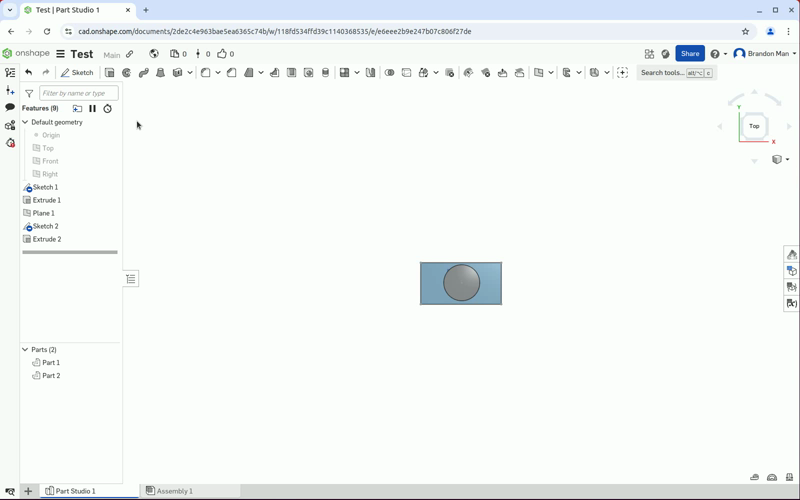
key(shift+h)
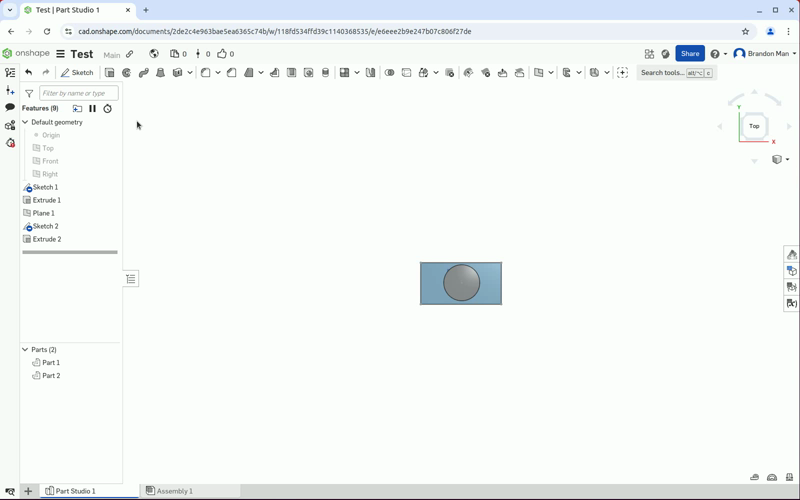
key(shift+7)
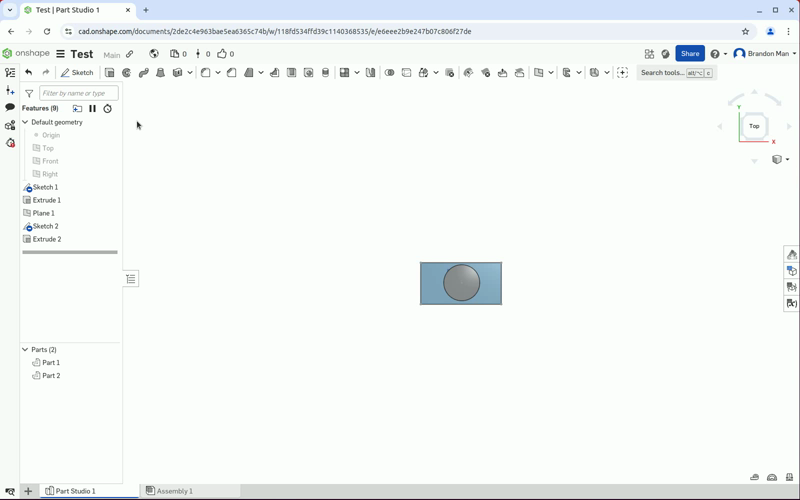
key(up, 3)
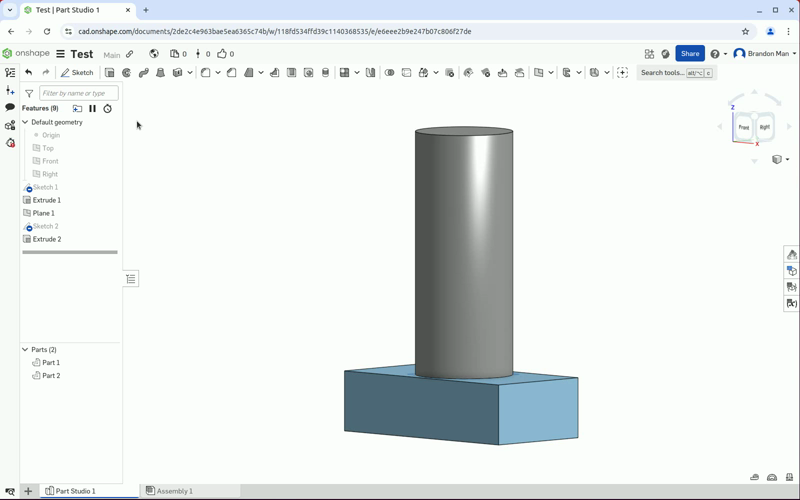
key(left, 3)
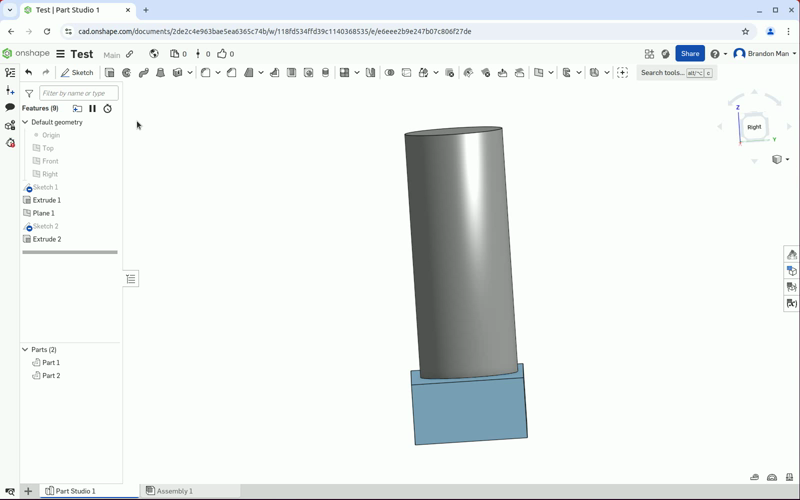
key(right, 3)
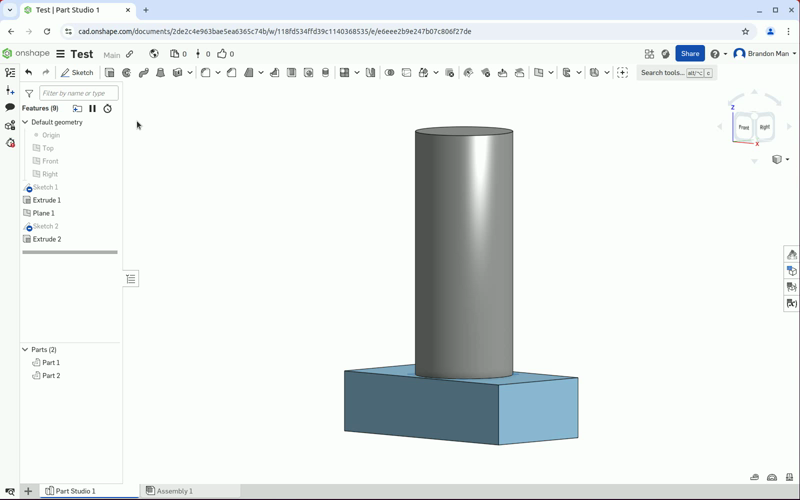
key(down, 3)
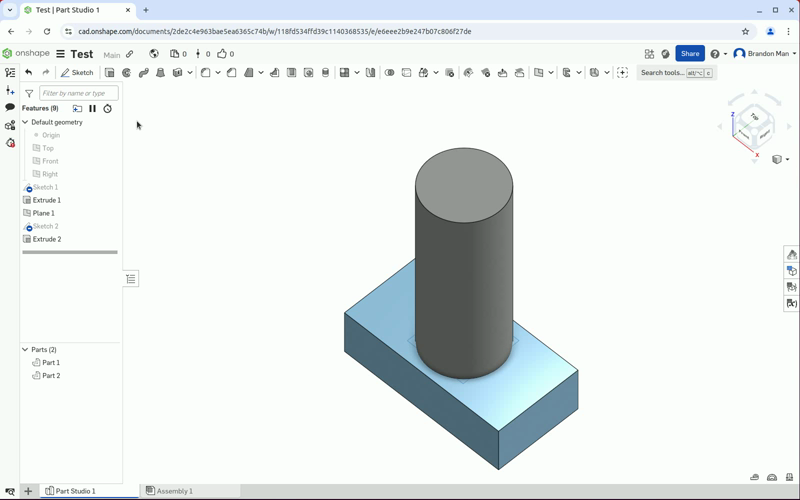
mouse_move(73, 189)
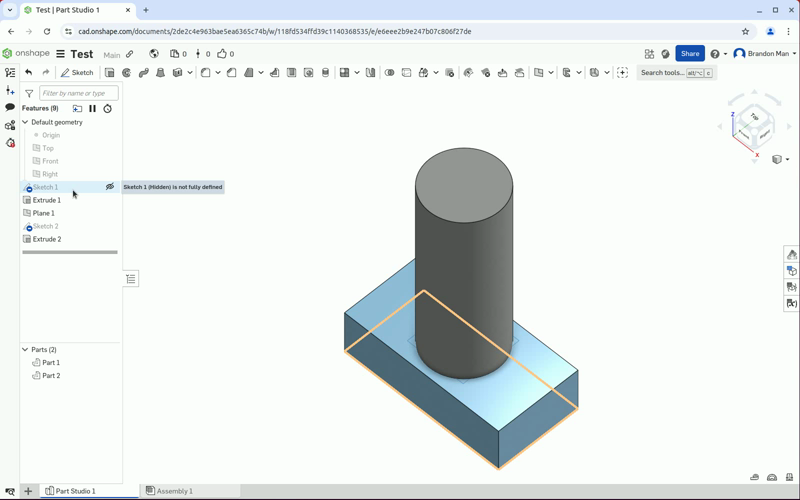
click(73, 189)